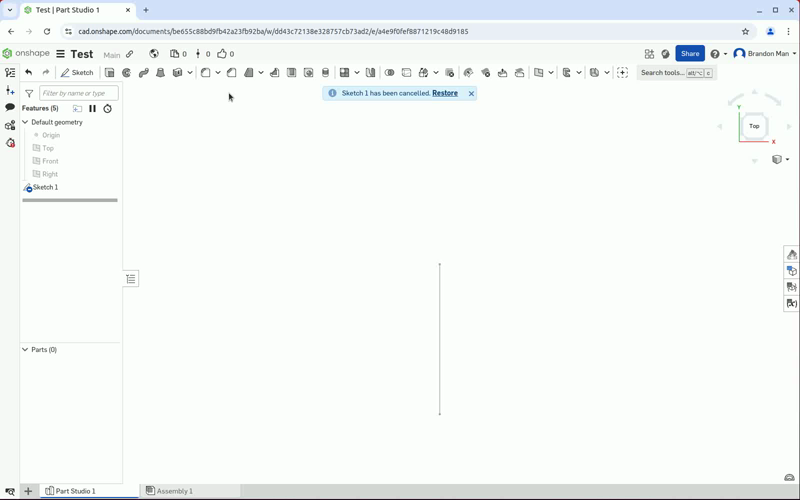
key(shift+h)
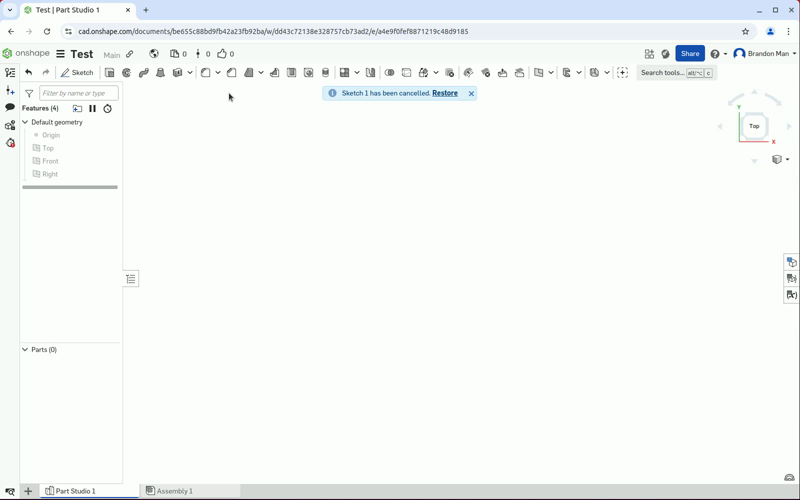
mouse_move(73, 352)
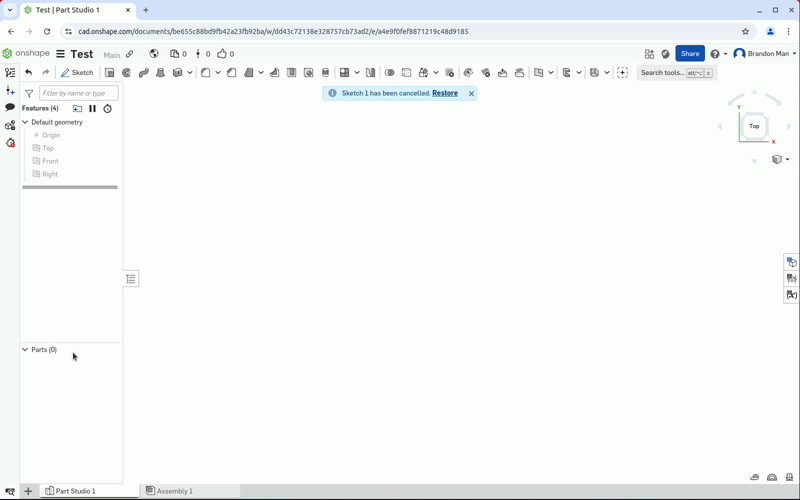
key(y)
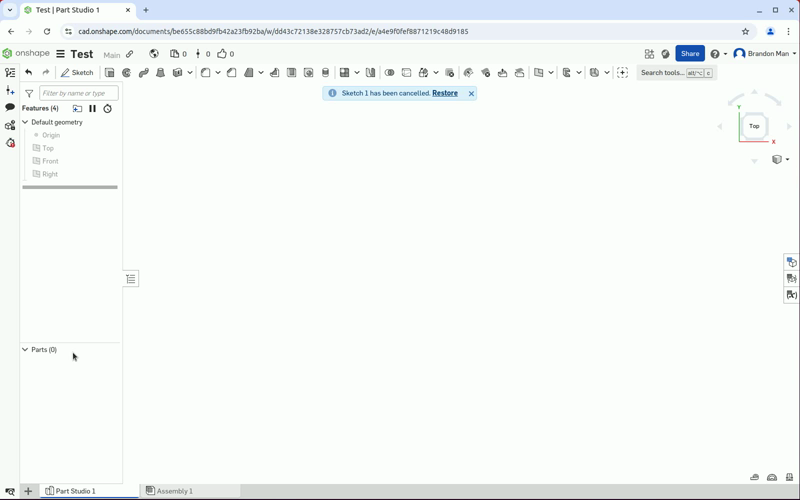
key(shift+p)
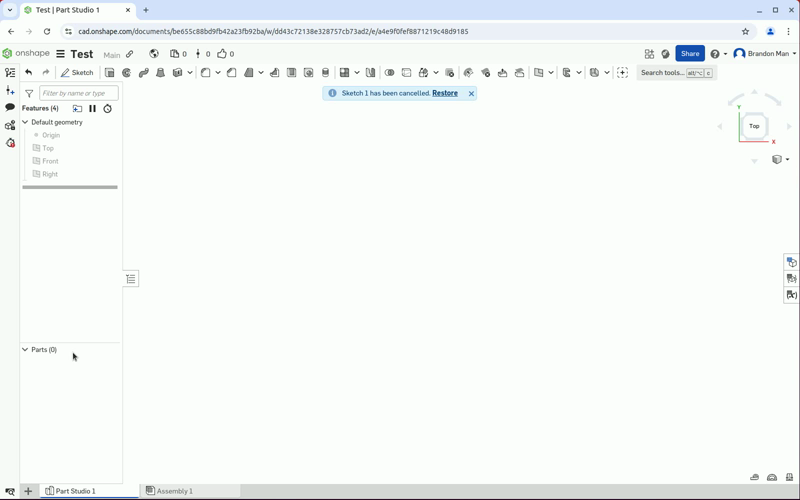
key(space)
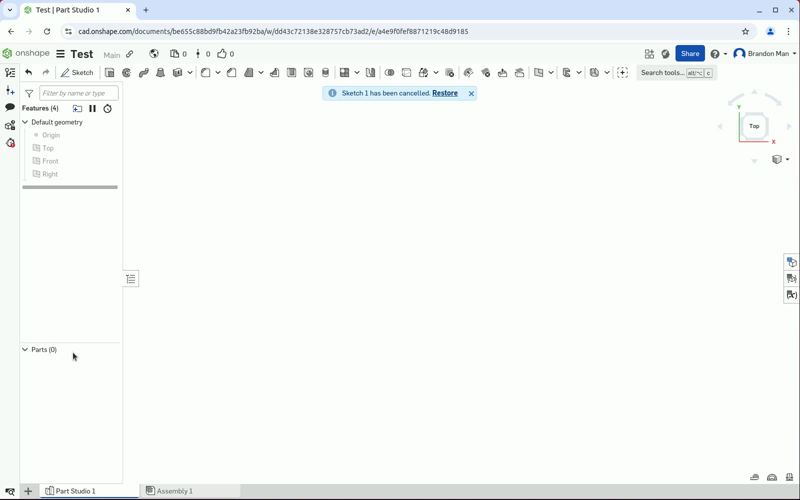
key_down(shift)
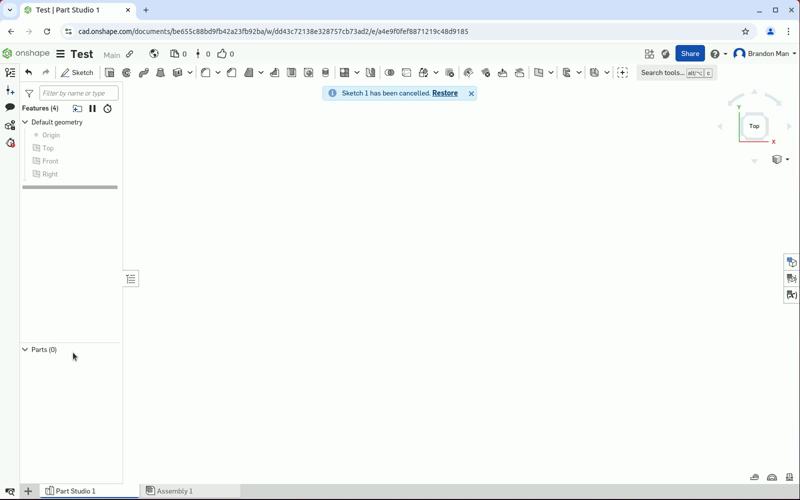
key(up)
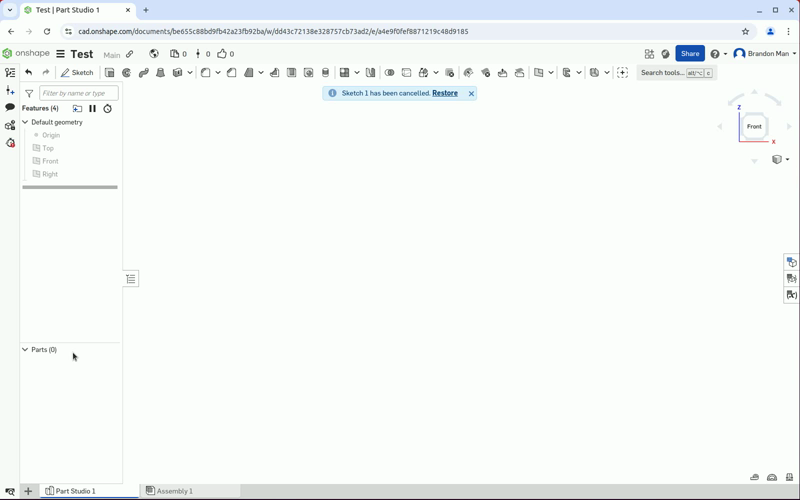
key_up(shift)
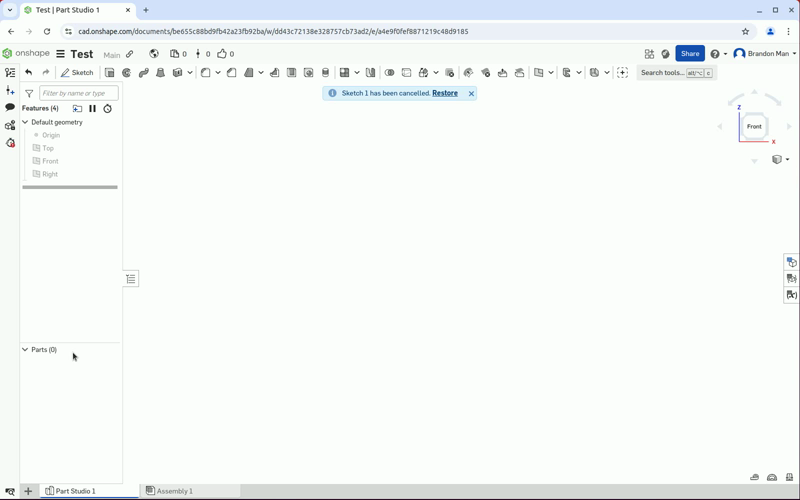
mouse_move(73, 352)
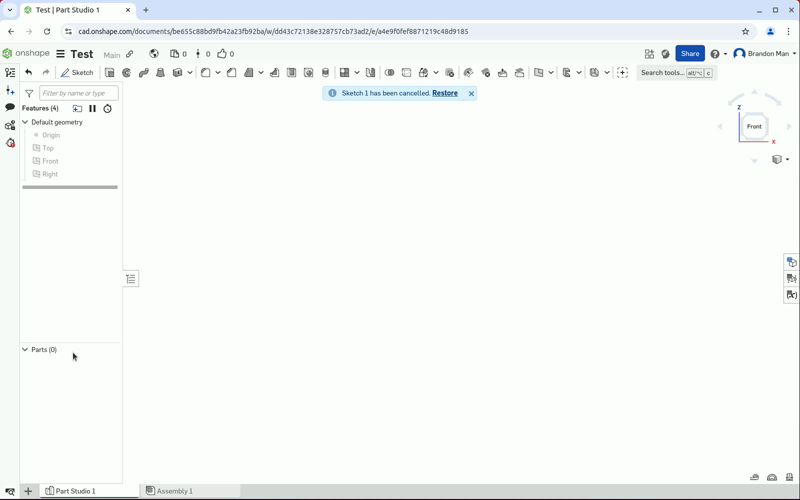
key(shift+y)
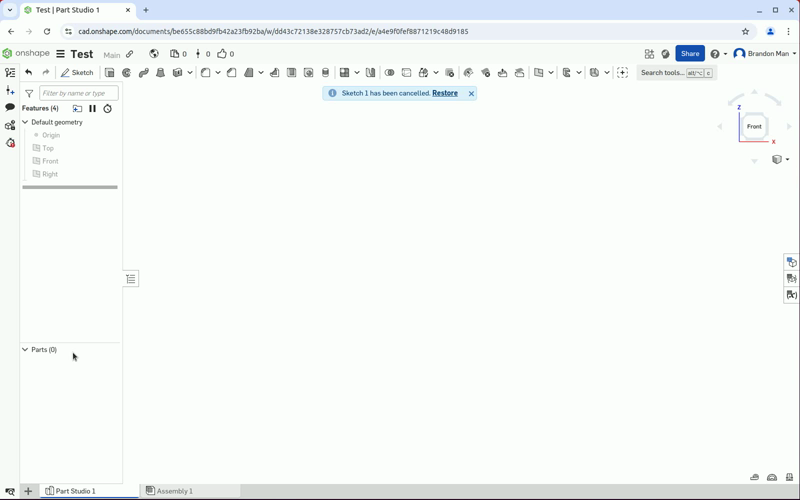
key(shift+s)
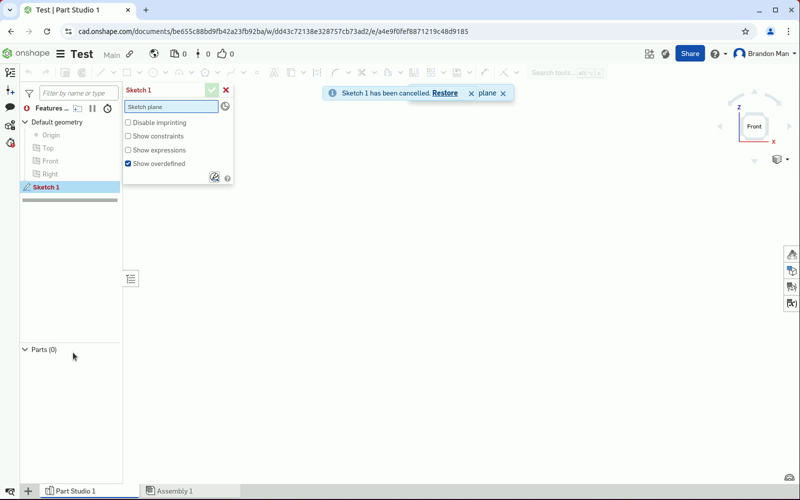
mouse_move(73, 163)
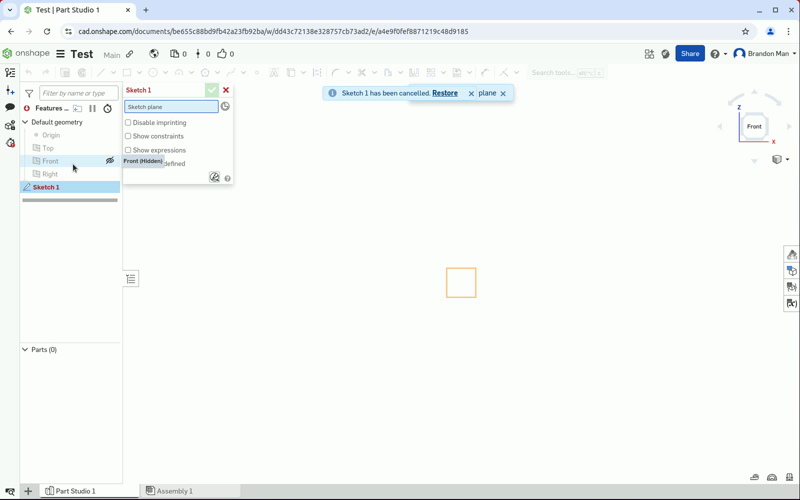
click(73, 163)
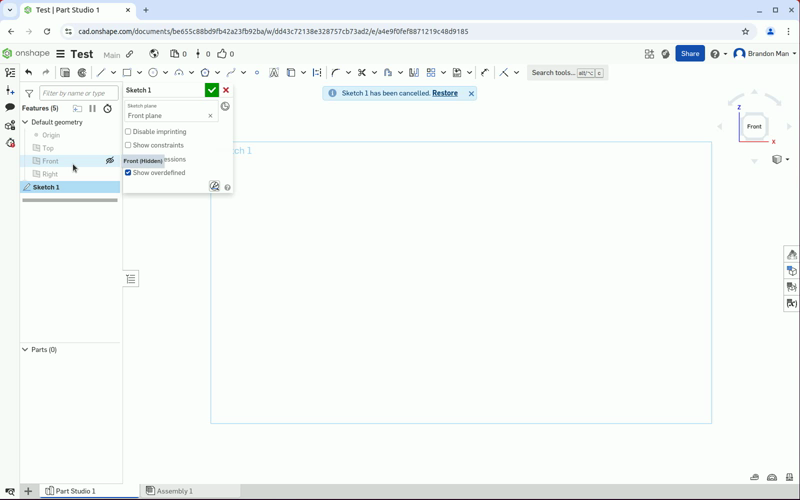
mouse_move(73, 352)
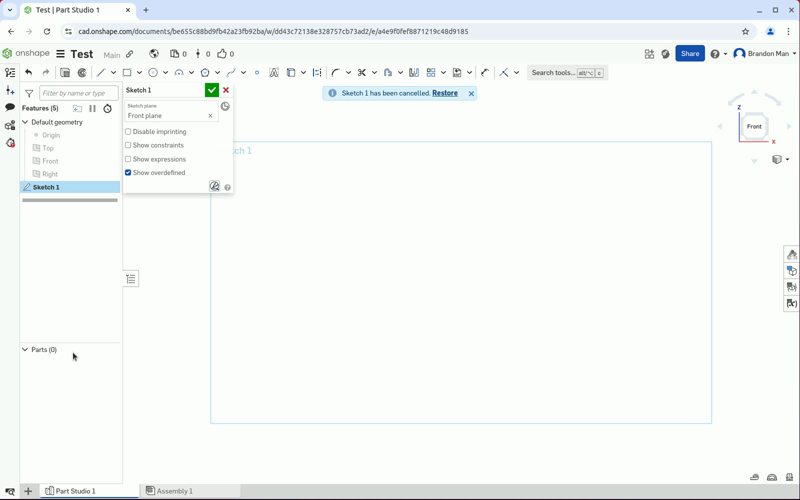
key(y)
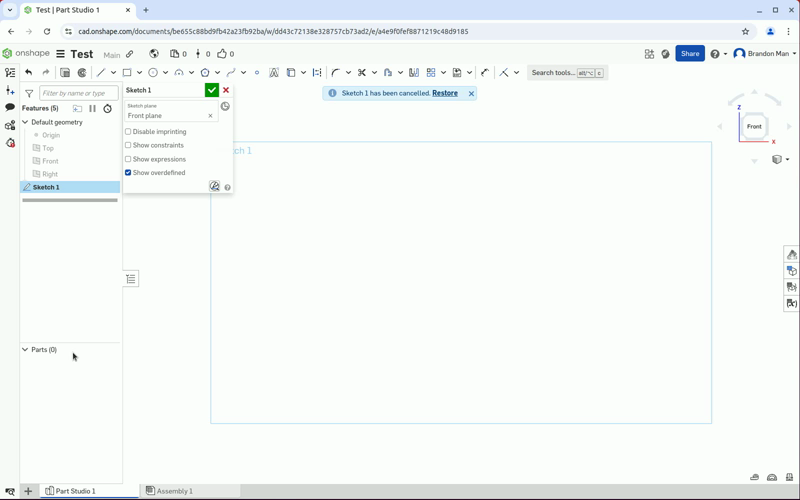
key(l)
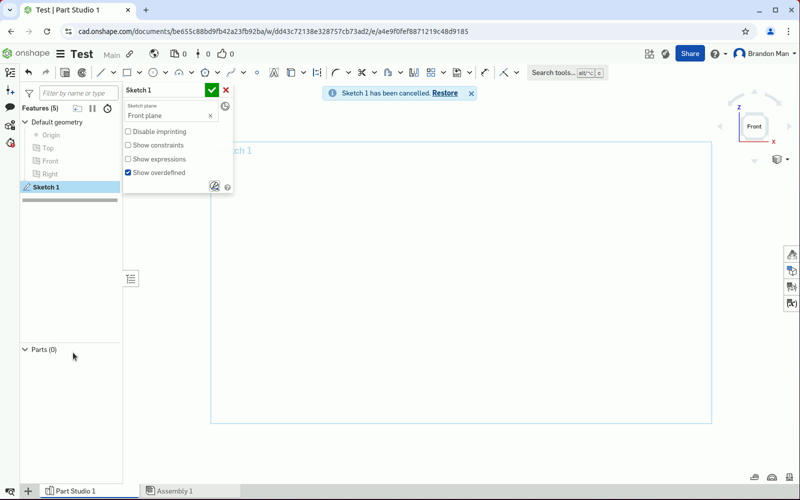
key_down(shift)
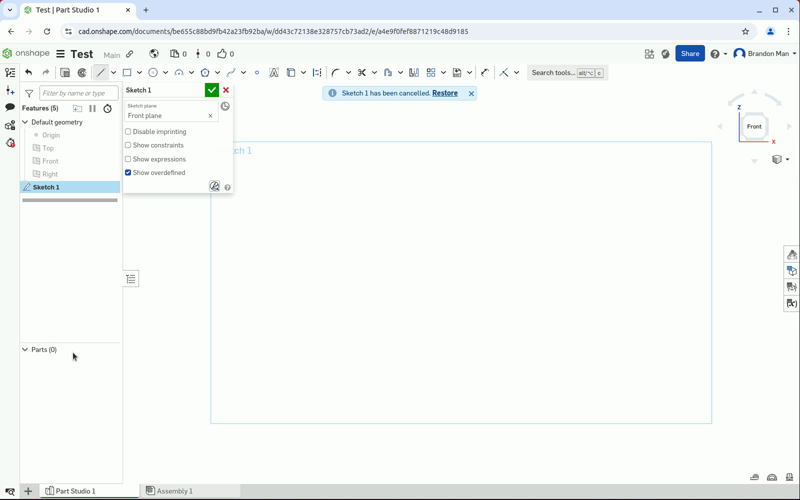
mouse_move(460, 282)
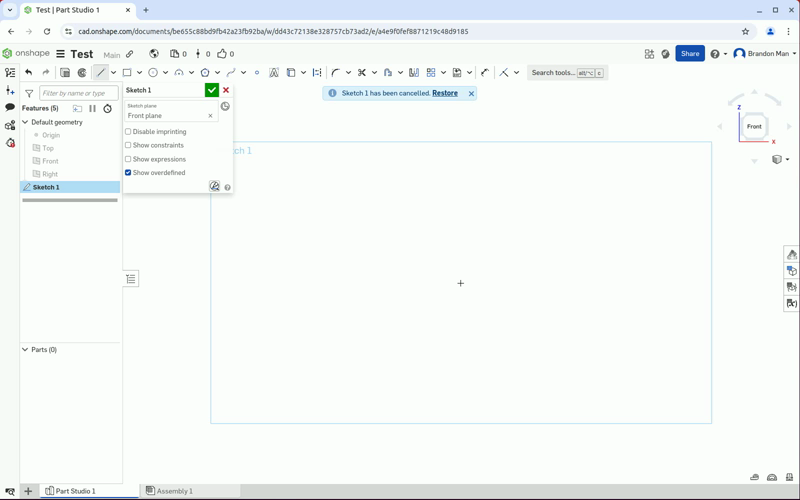
click(460, 282)
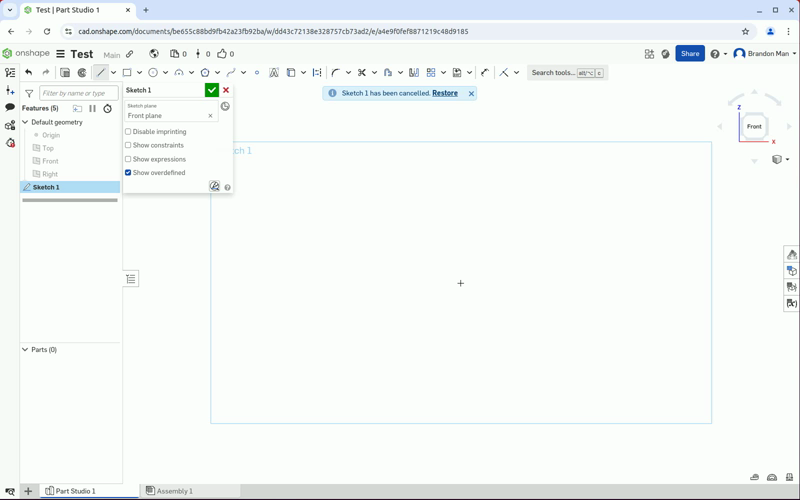
key_up(shift)
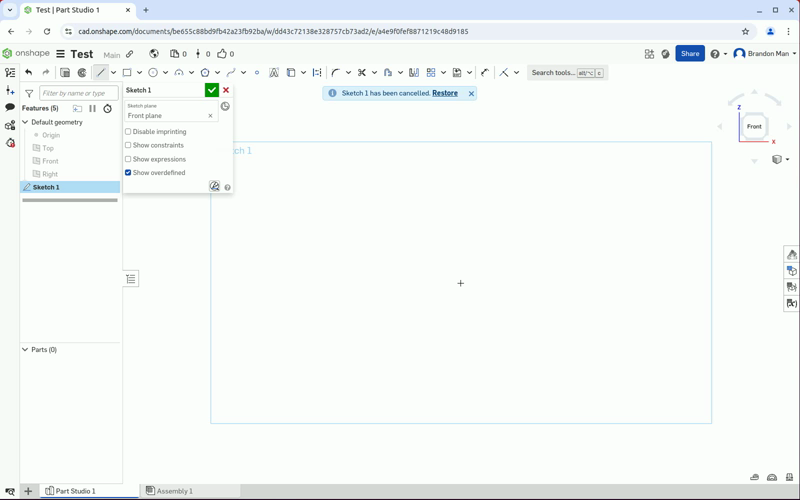
key_down(shift)
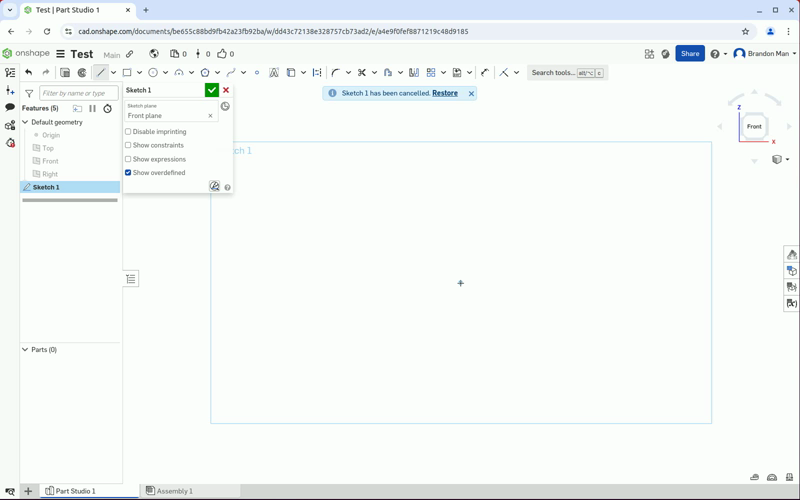
mouse_move(573, 282)
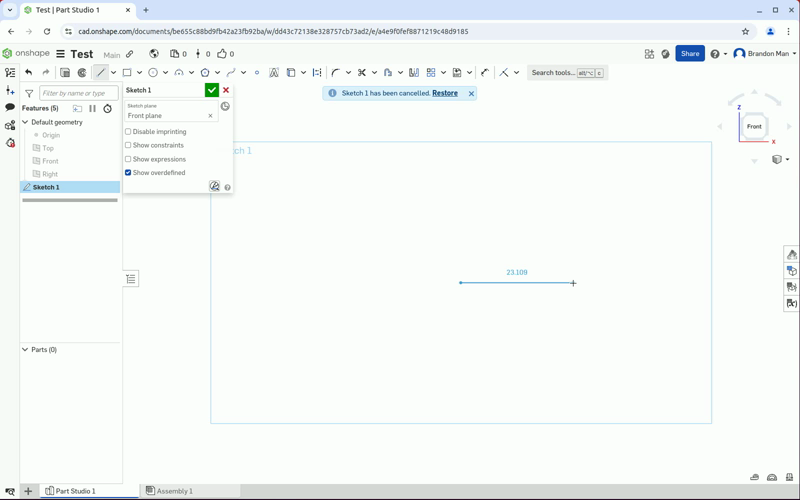
click(573, 282)
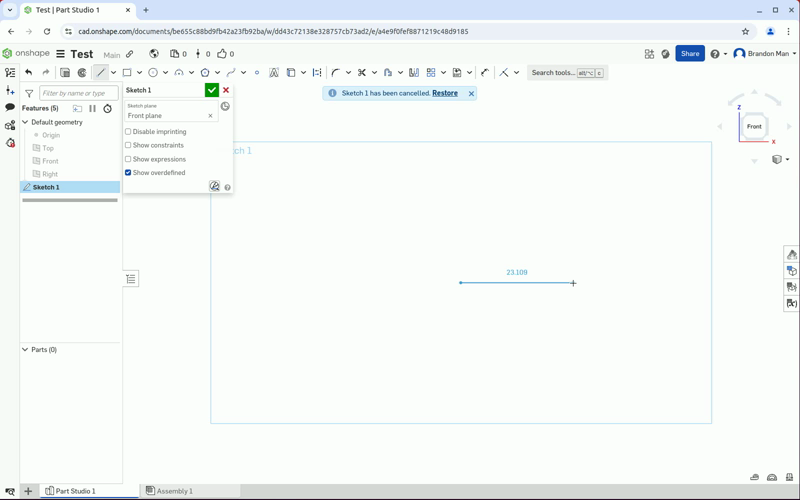
key_up(shift)
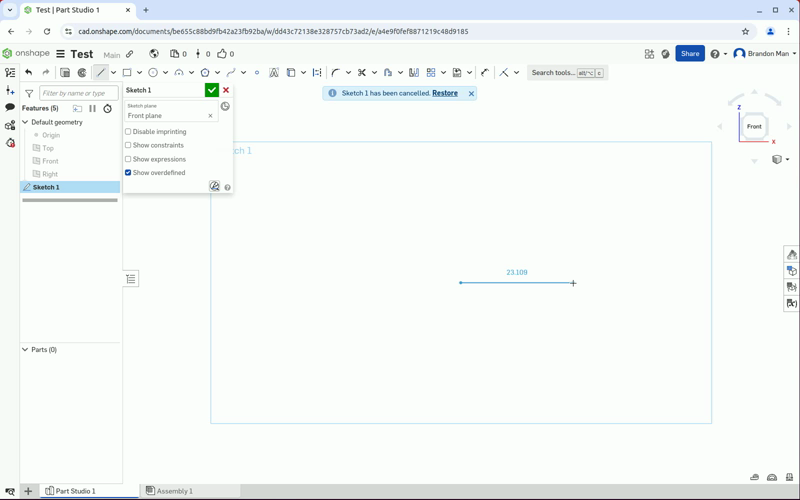
key_down(shift)
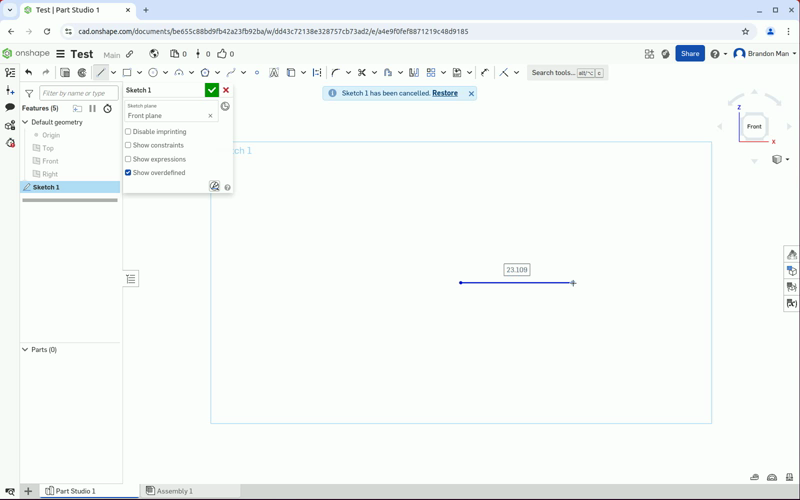
mouse_move(517, 198)
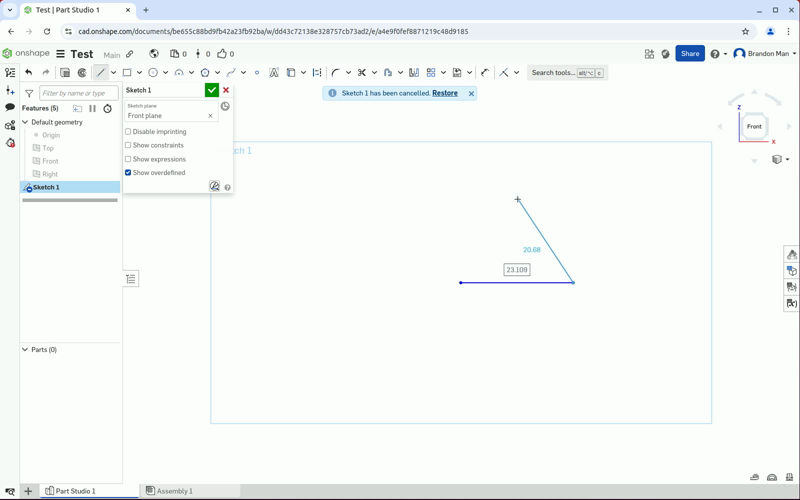
click(517, 198)
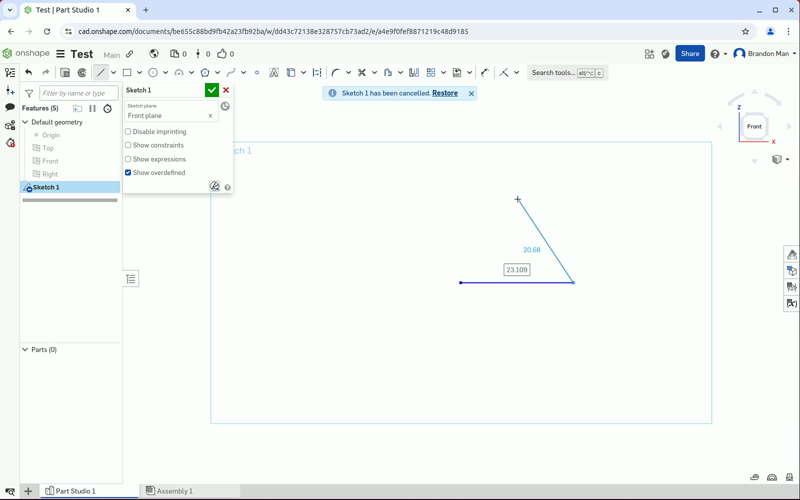
key_up(shift)
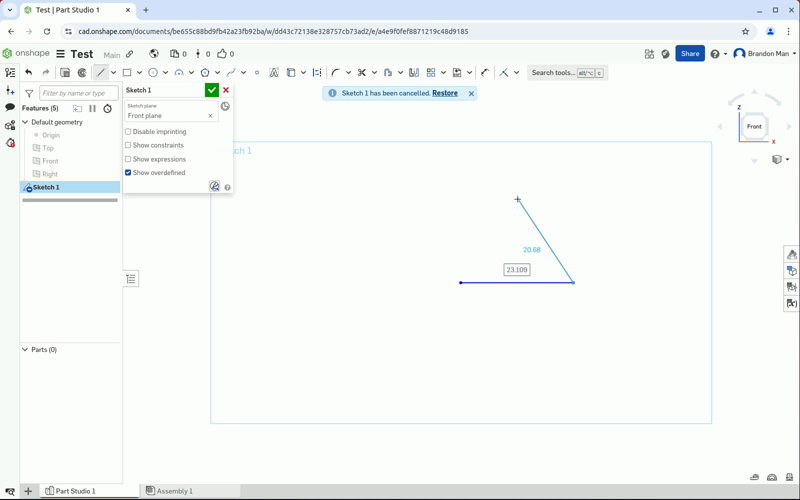
key_down(shift)
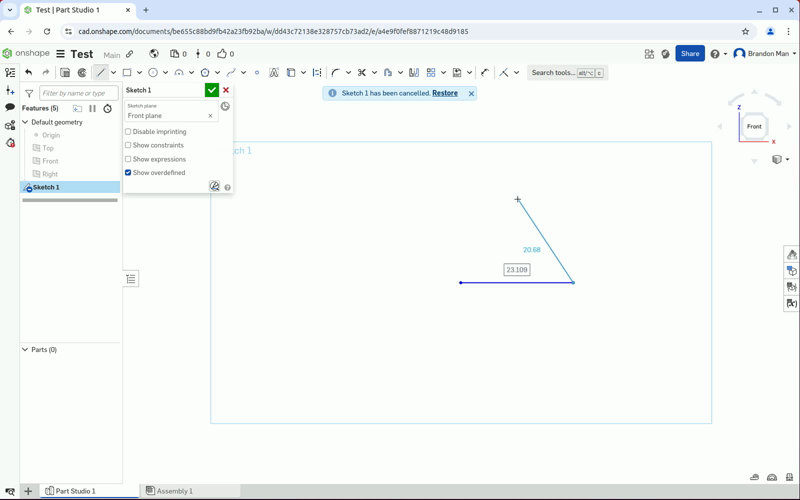
mouse_move(460, 282)
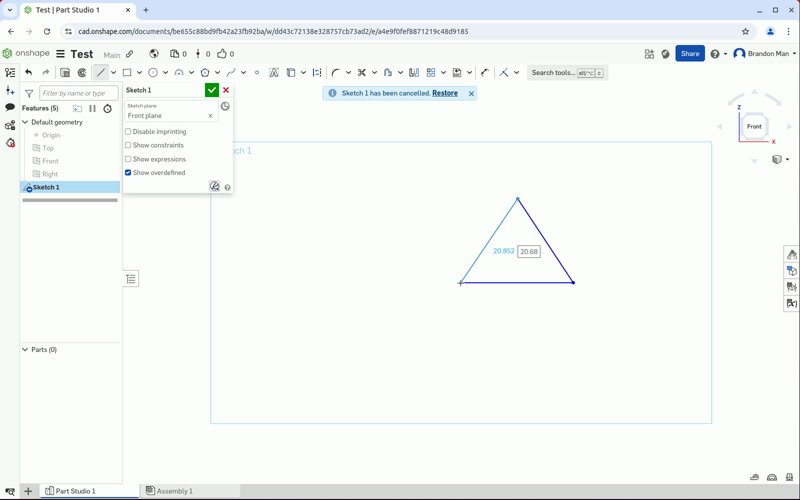
key_up(shift)
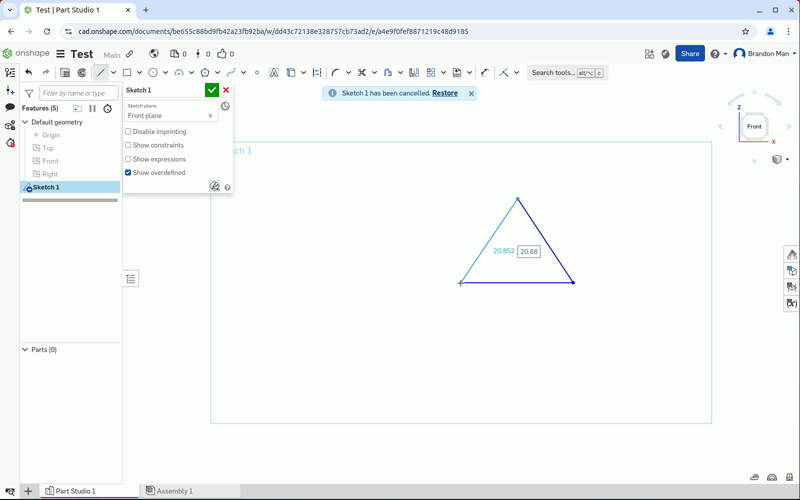
click(460, 282)
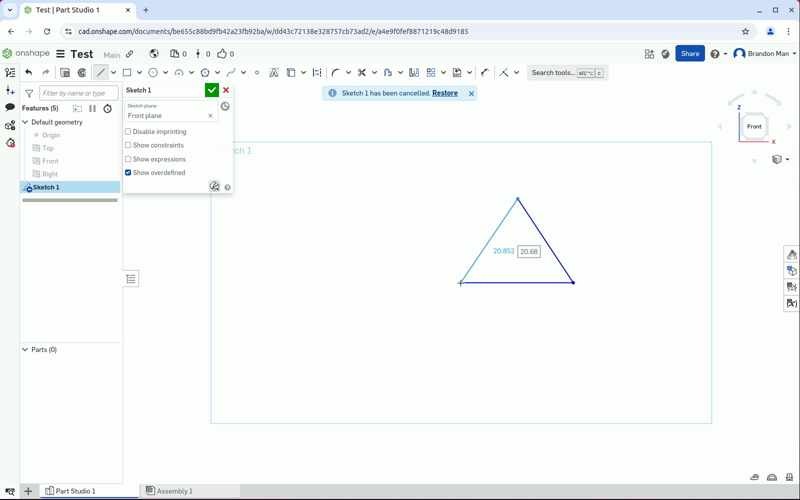
key(esc)
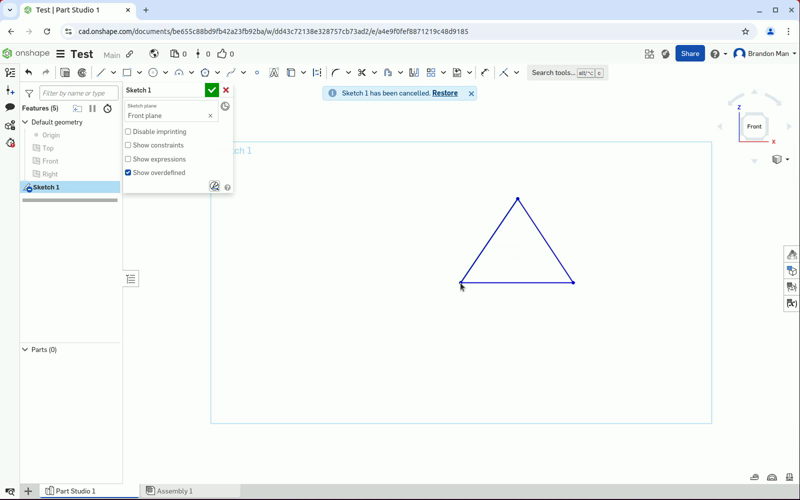
mouse_move(499, 235)
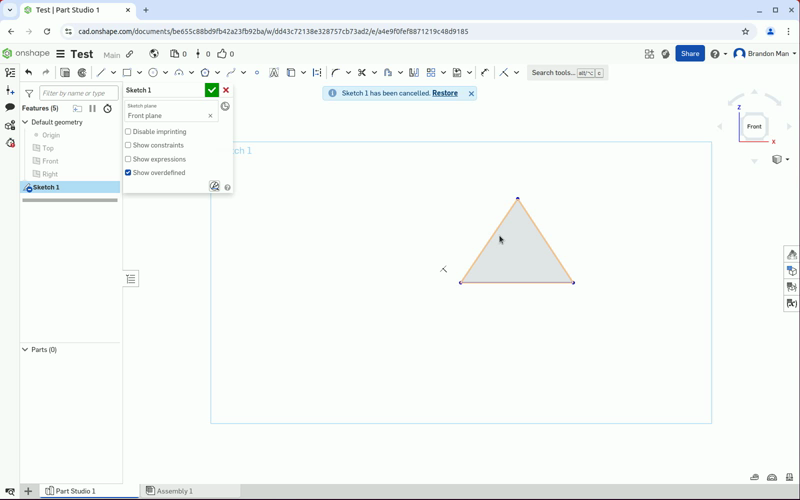
click(499, 235)
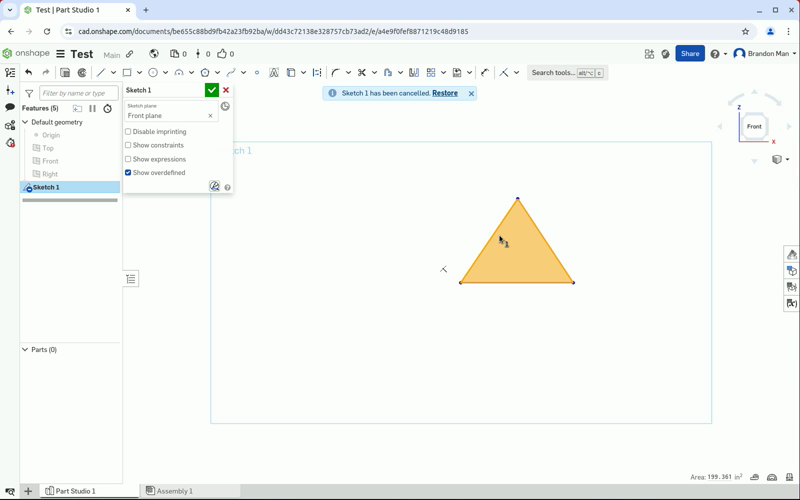
mouse_move(73, 352)
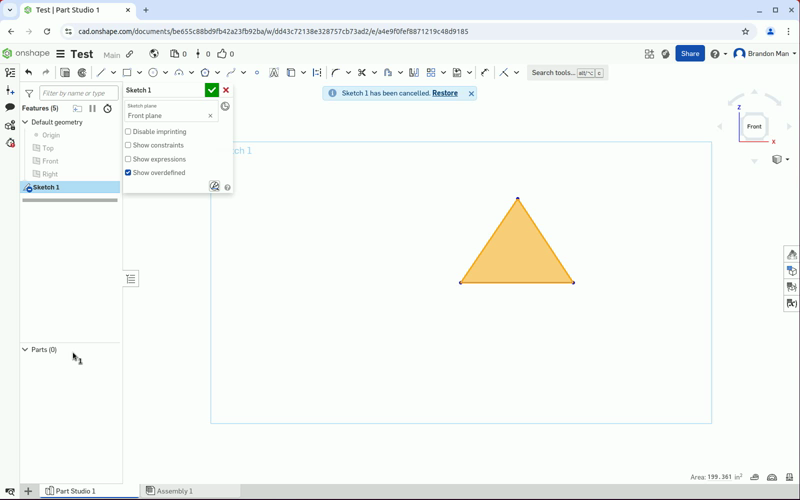
key(shift+y)
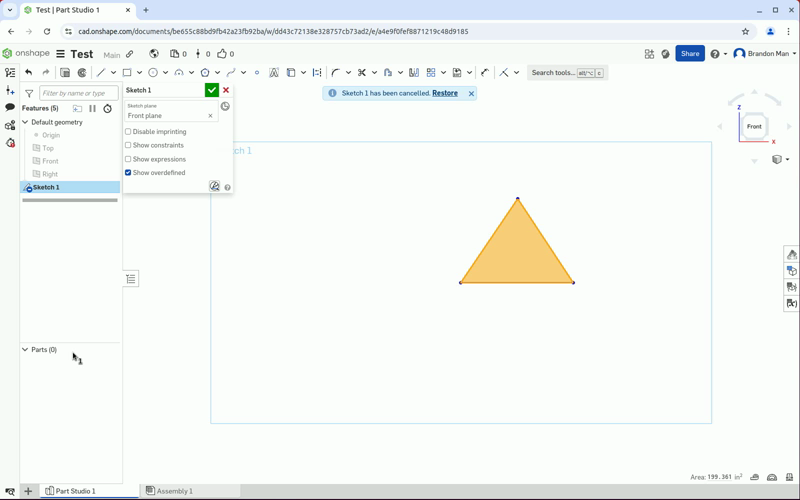
key(shift+e)
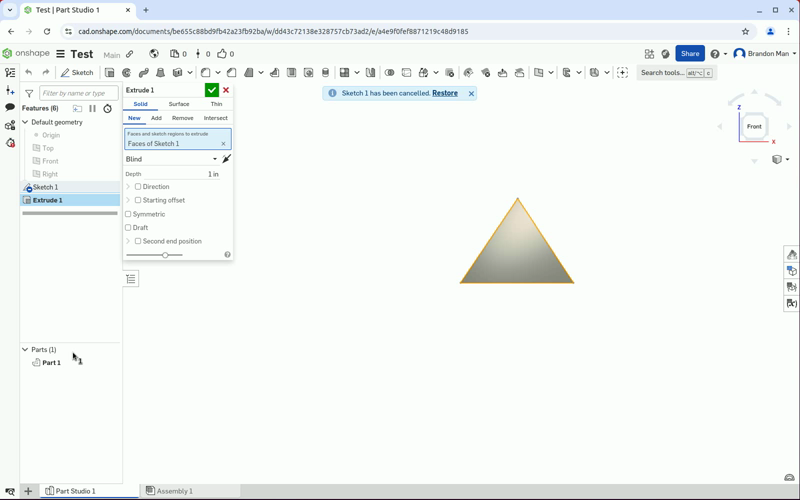
mouse_move(143, 106)
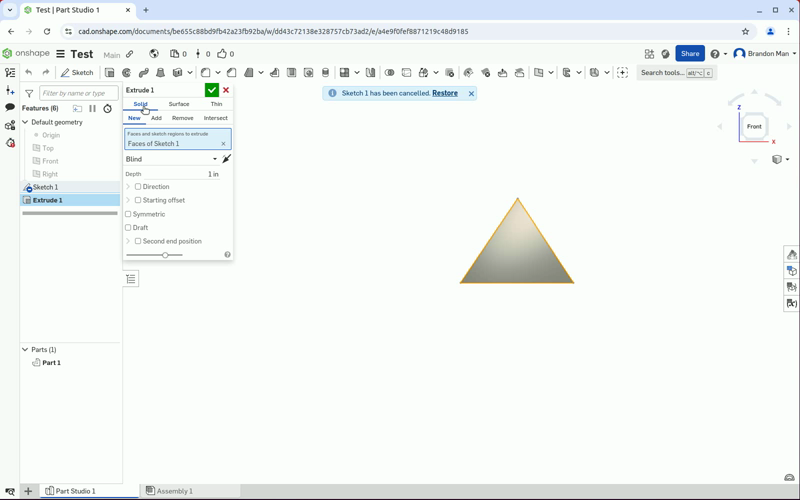
click(143, 106)
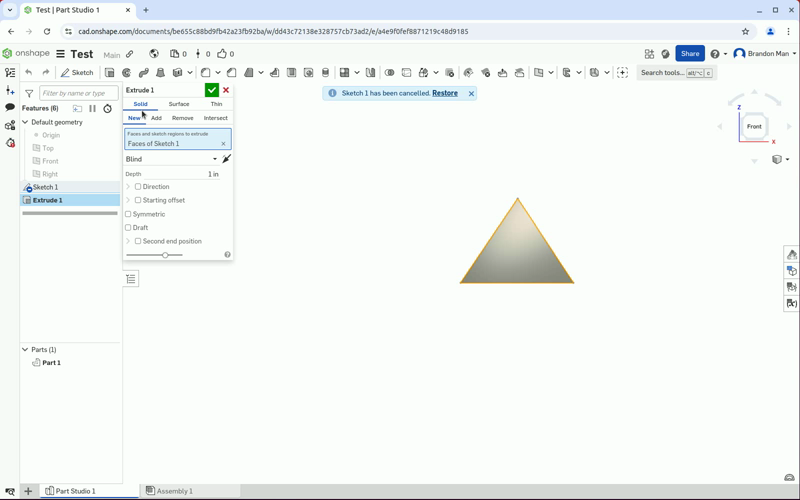
mouse_move(137, 120)
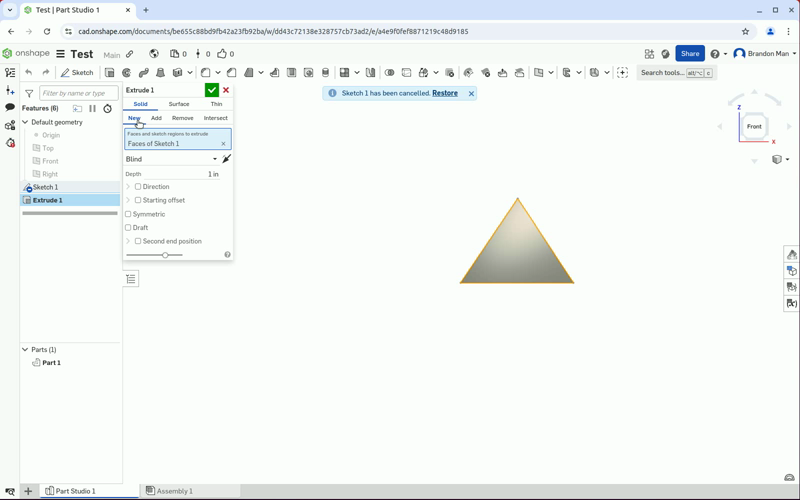
click(137, 120)
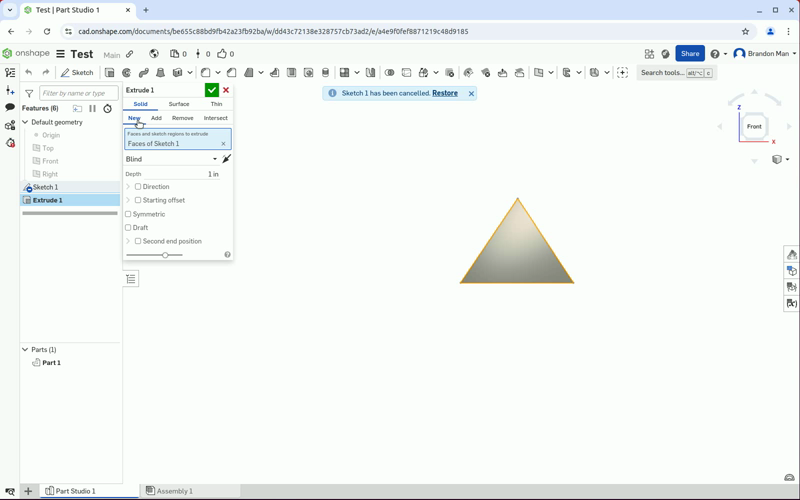
key(tab, 4)
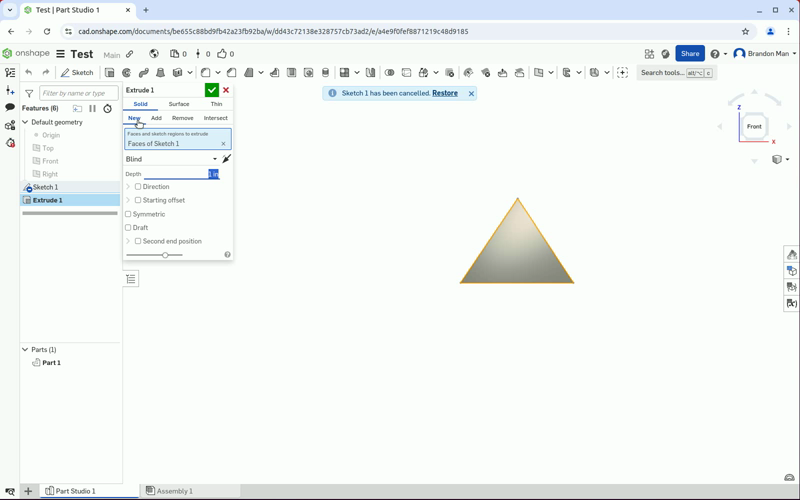
text(7.703)
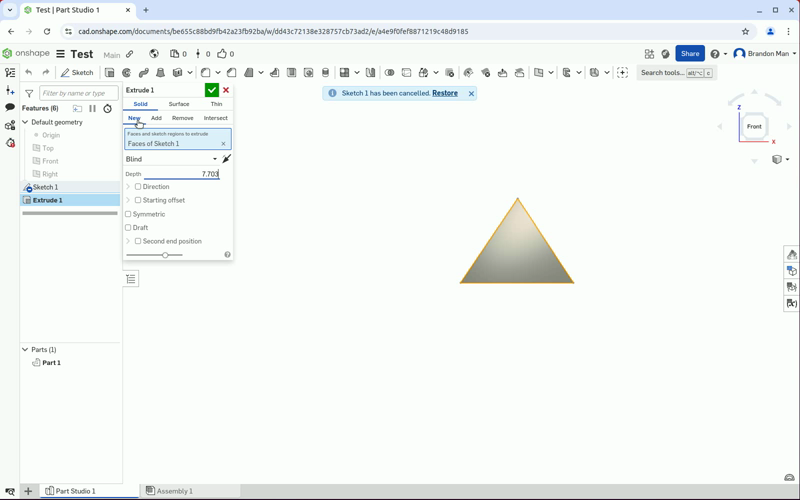
key(enter)
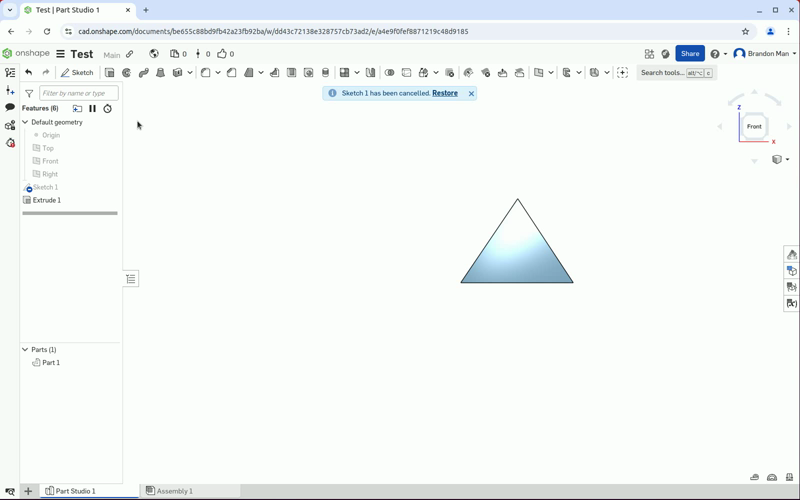
key(shift+h)
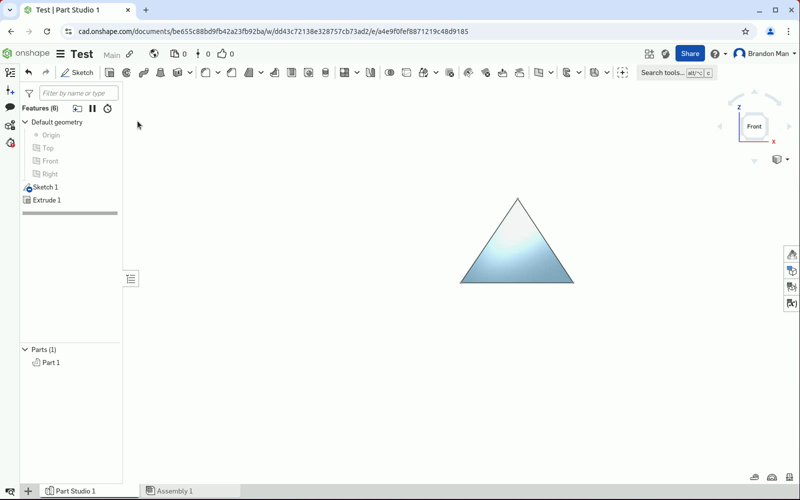
key(shift+h)
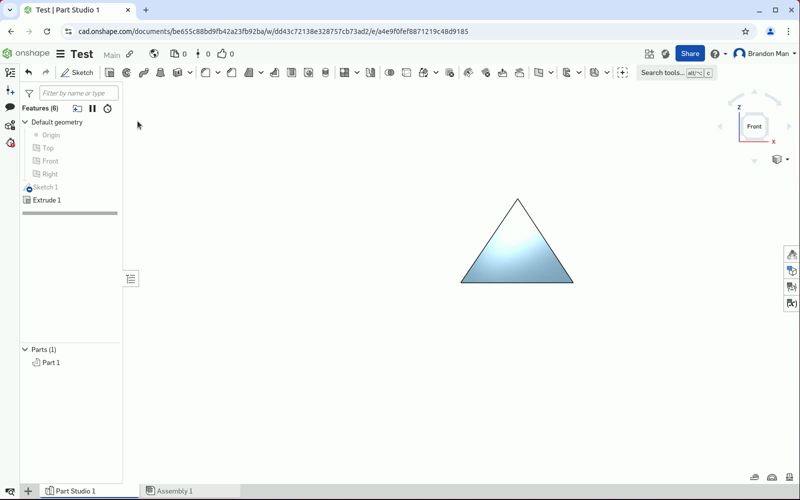
mouse_move(73, 189)
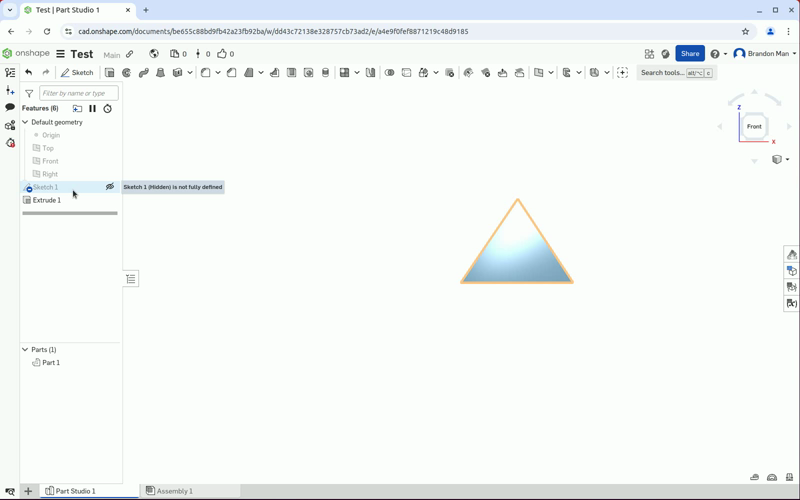
click(73, 189)
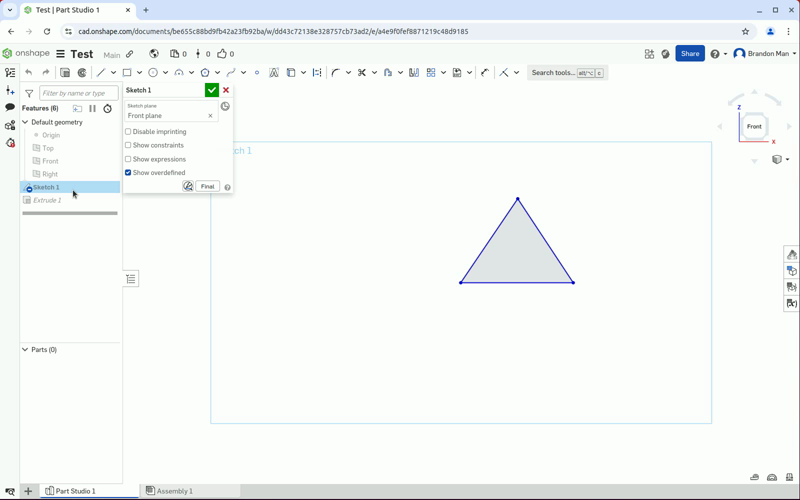
mouse_move(229, 92)
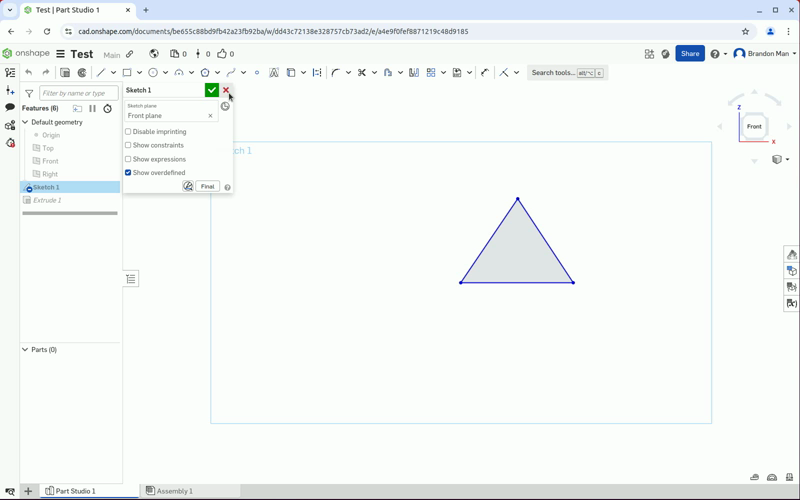
click(229, 92)
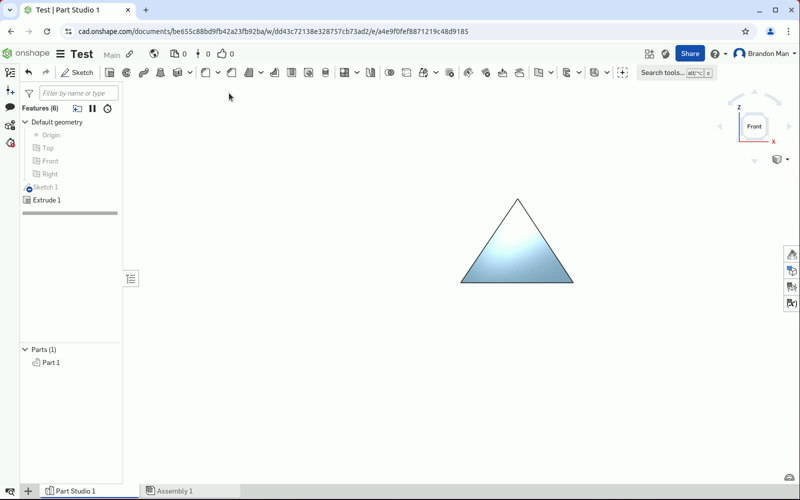
mouse_move(541, 75)
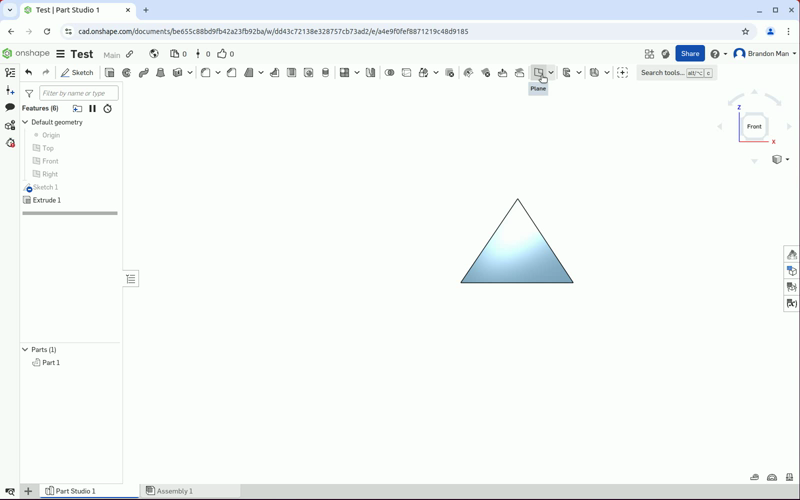
click(541, 75)
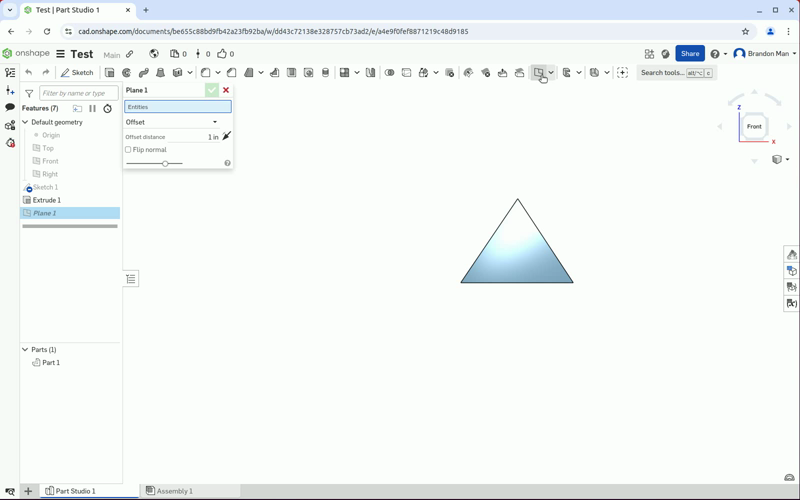
mouse_move(73, 163)
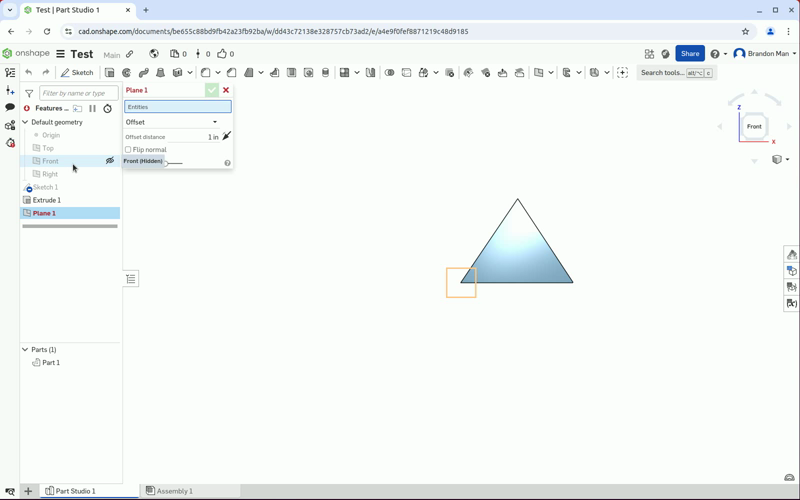
click(73, 163)
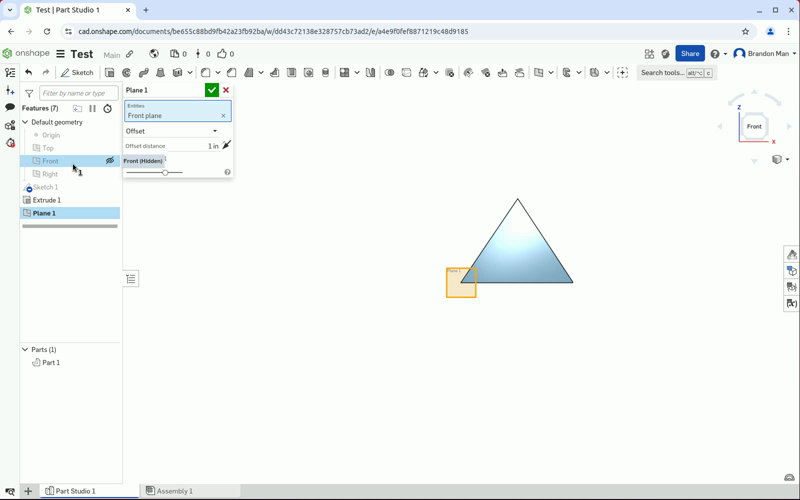
key(tab, 2)
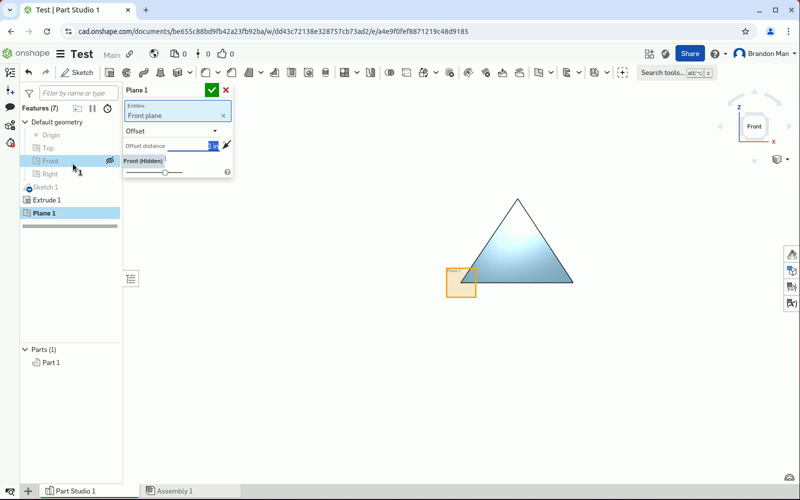
text(7.703)
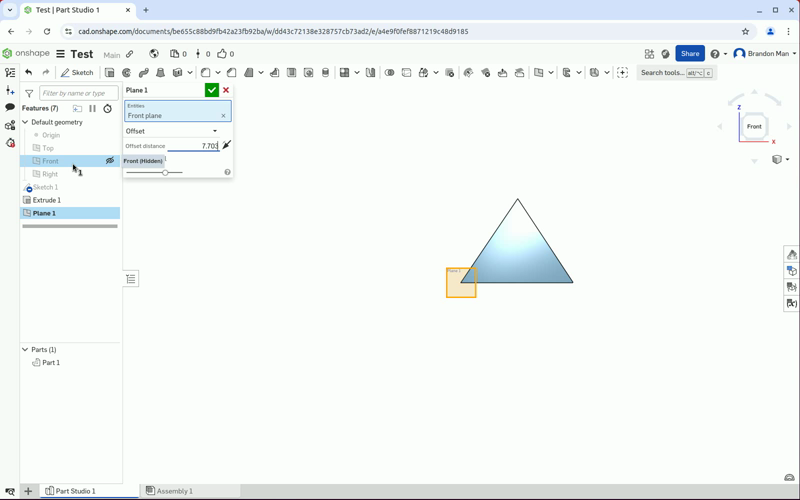
key(enter, 2)
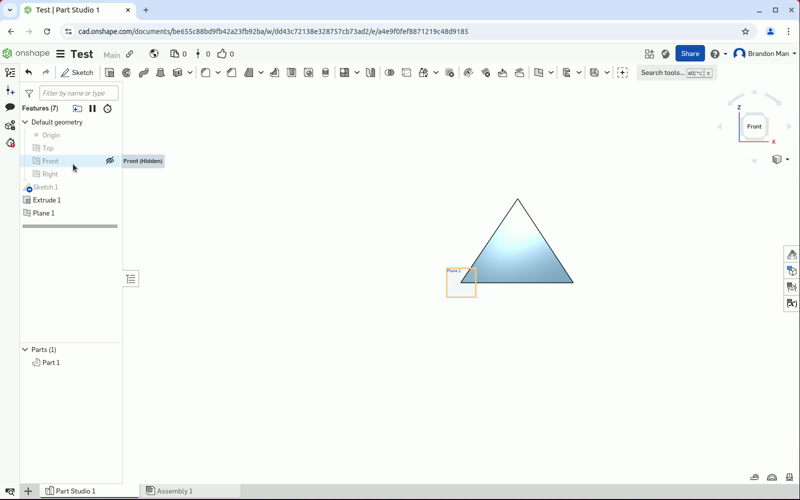
key(shift+s)
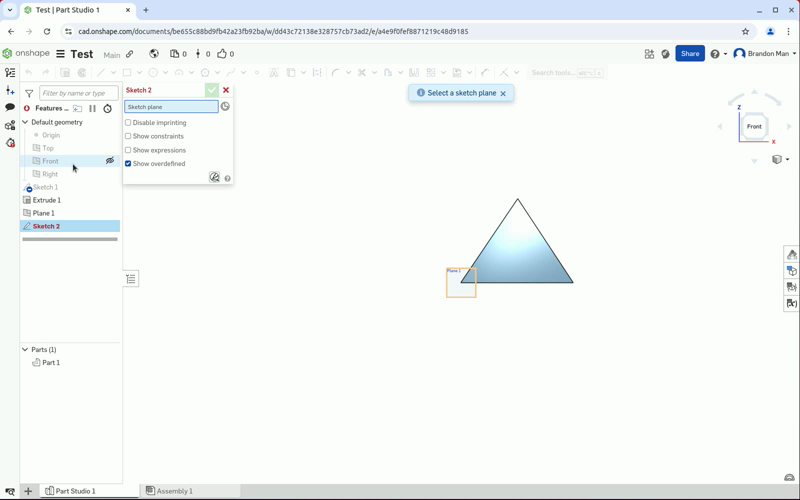
mouse_move(73, 215)
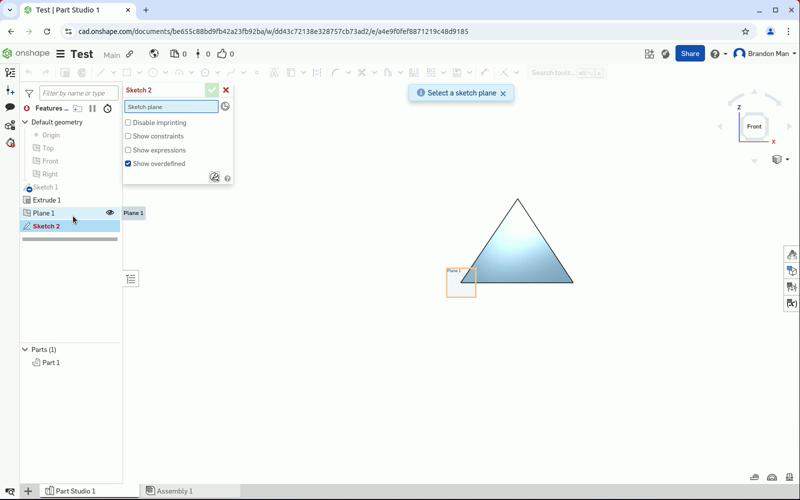
click(73, 215)
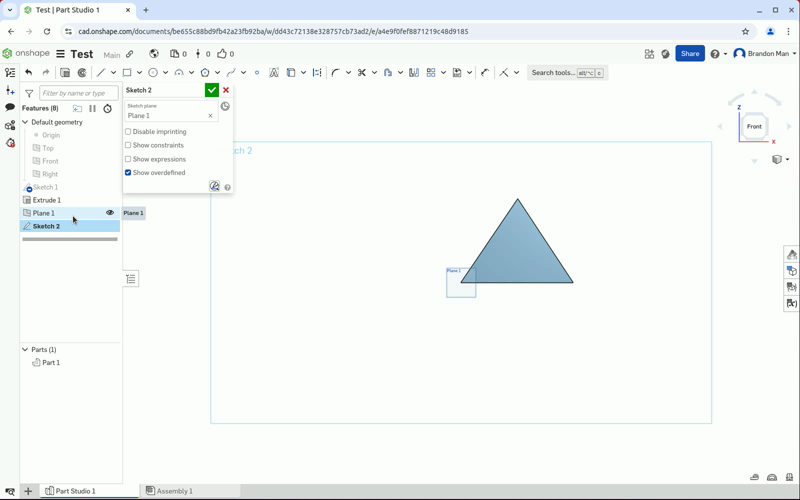
mouse_move(73, 352)
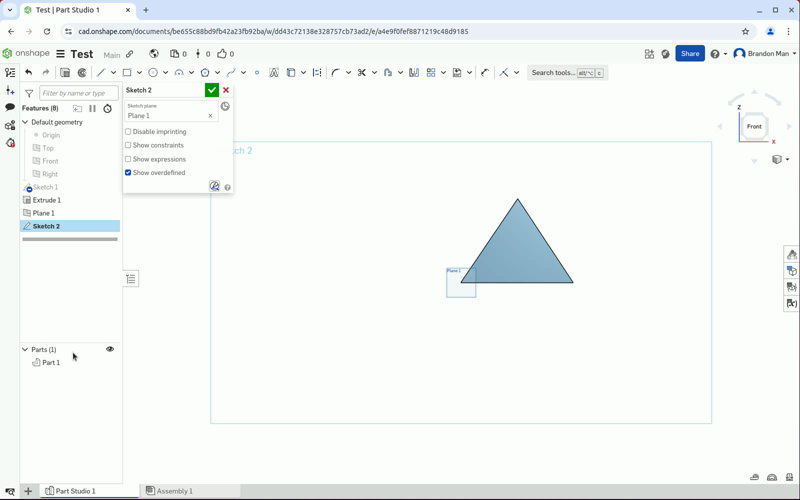
key(y)
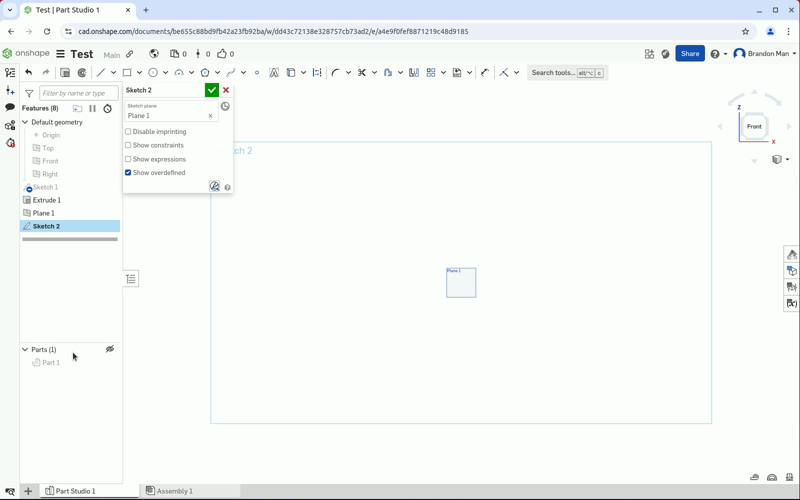
key(c)
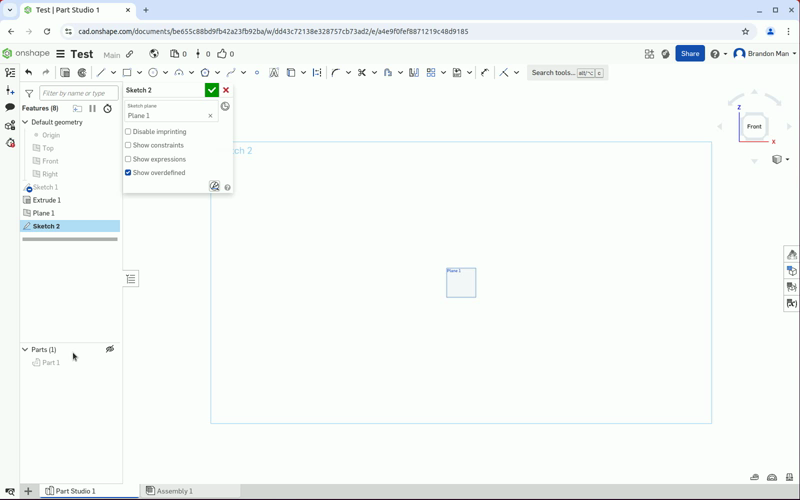
key_down(shift)
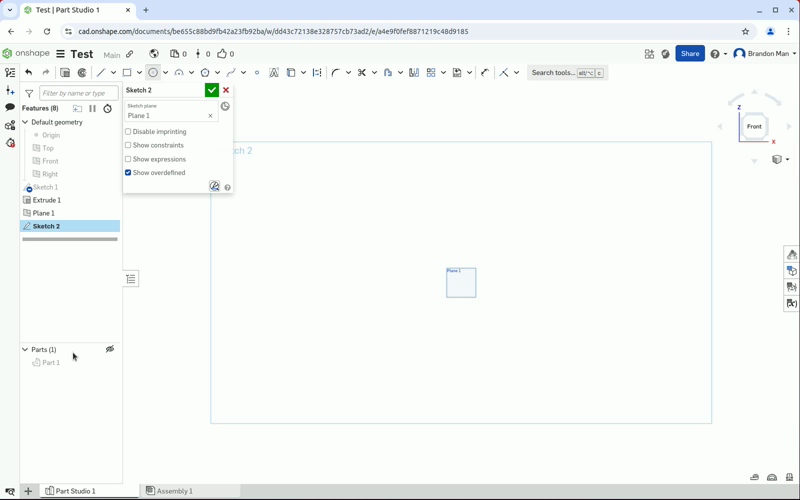
mouse_move(517, 249)
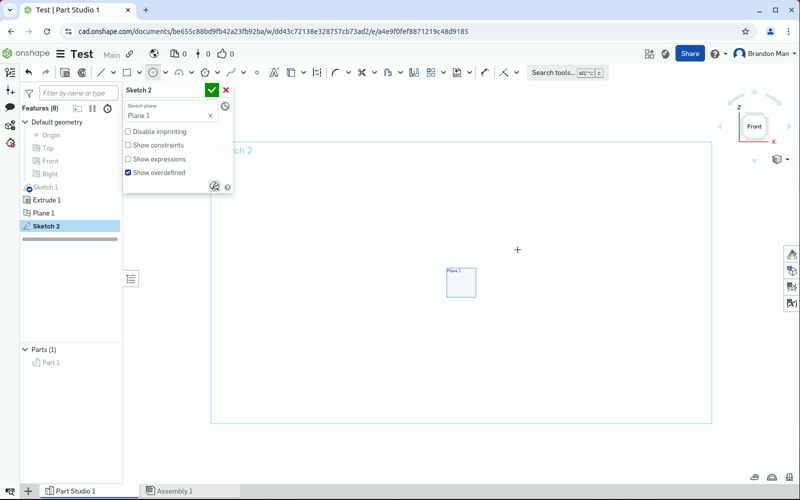
click(517, 249)
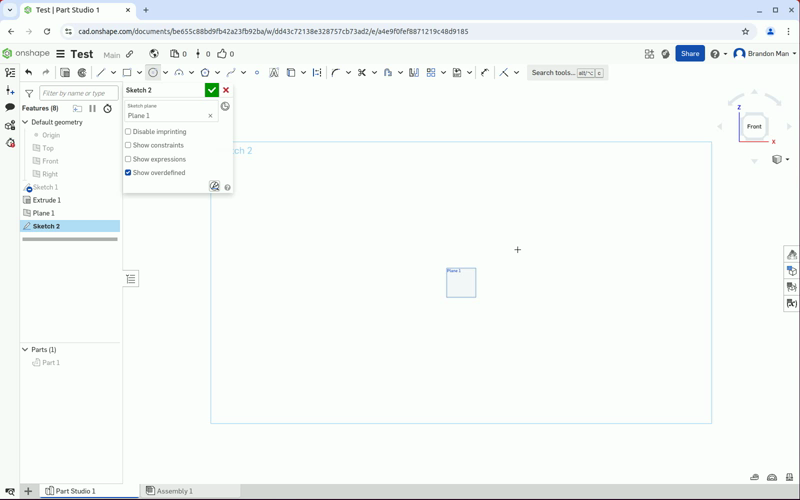
key_up(shift)
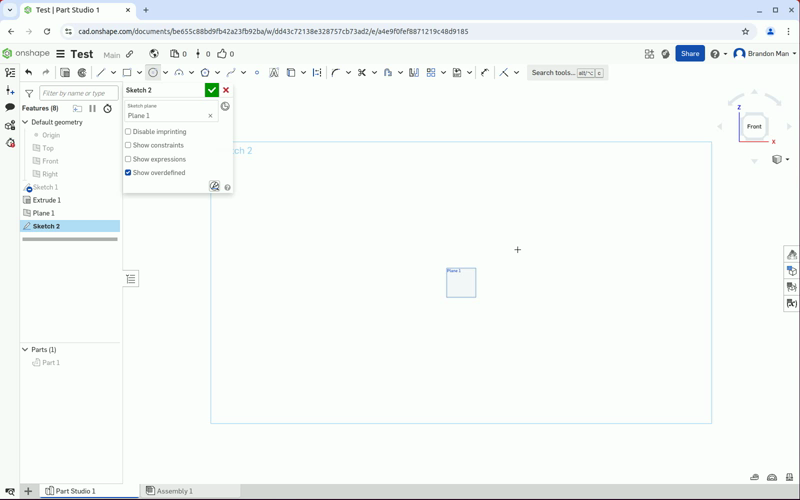
mouse_move(536, 249)
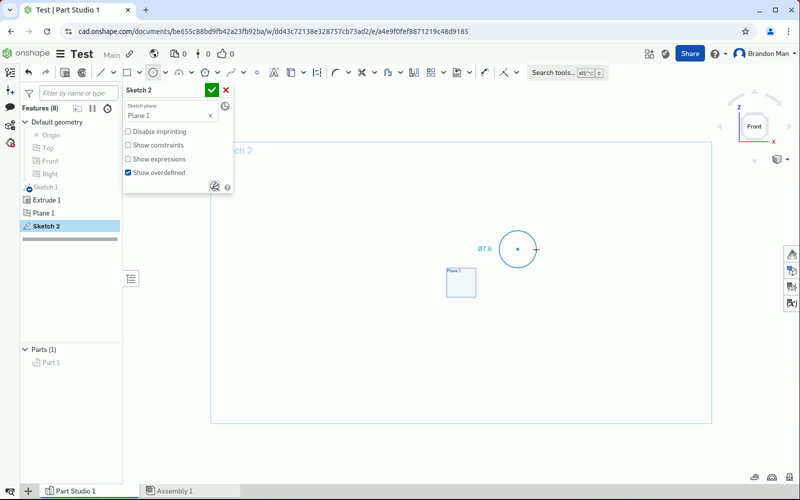
click(536, 249)
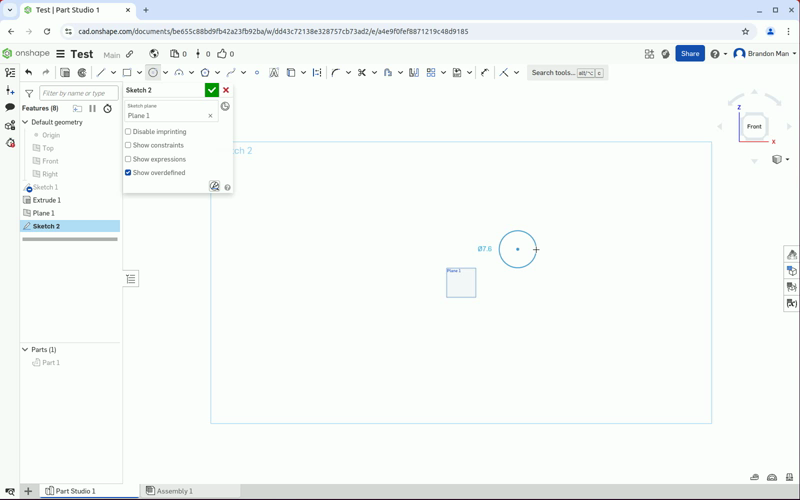
key(esc)
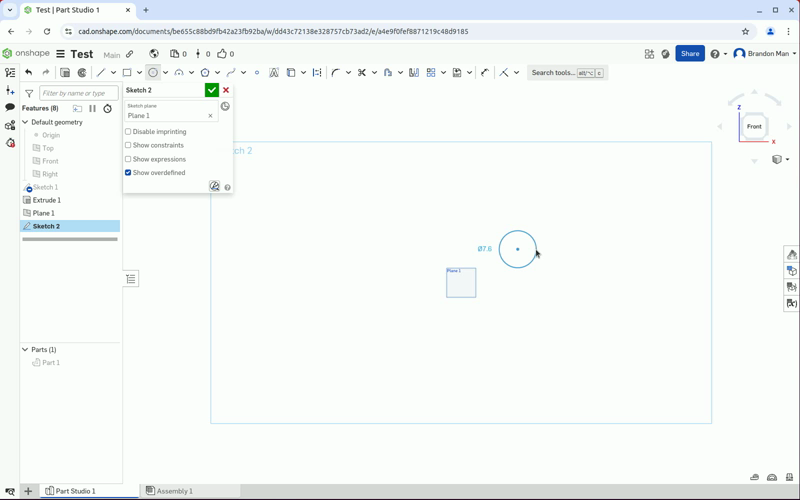
mouse_move(523, 244)
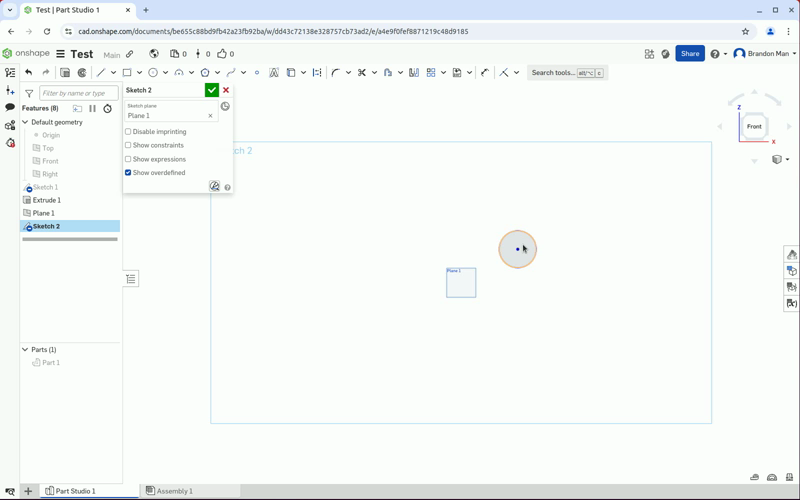
scroll(6)
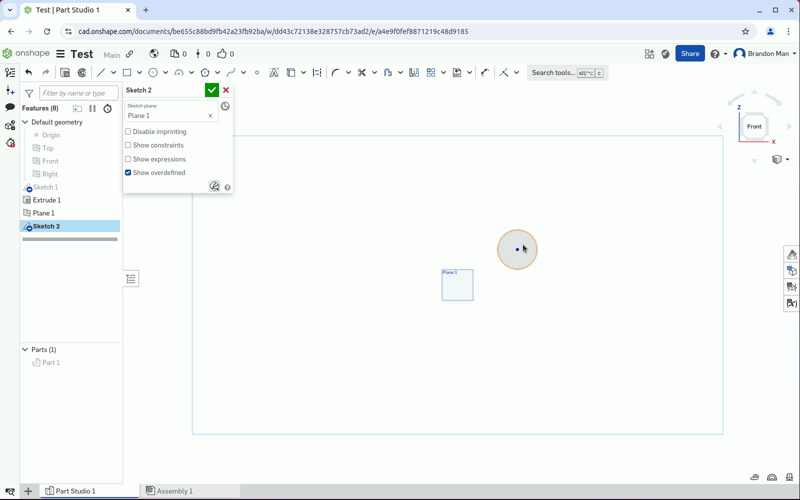
scroll(6)
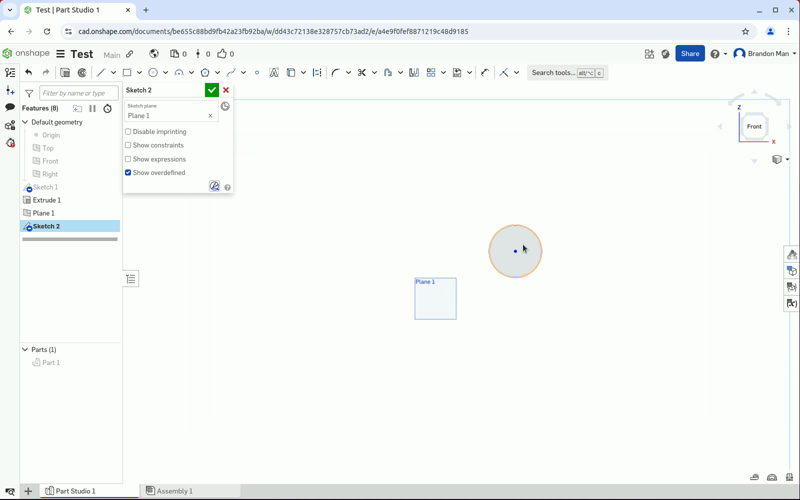
scroll(6)
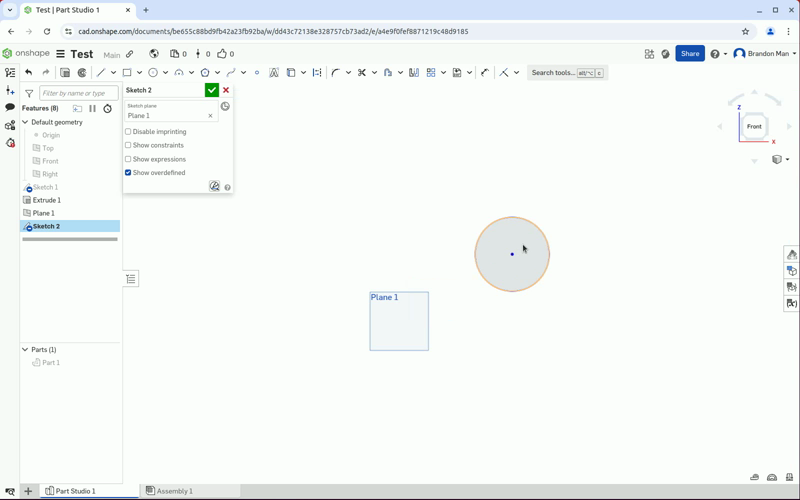
scroll(6)
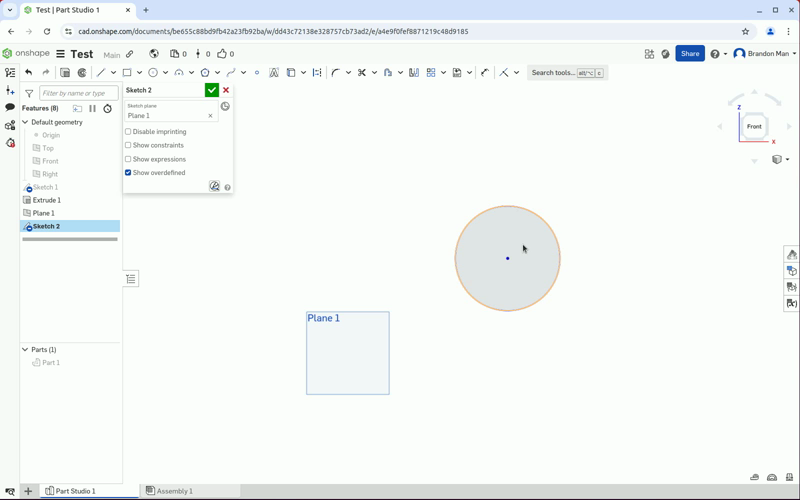
scroll(6)
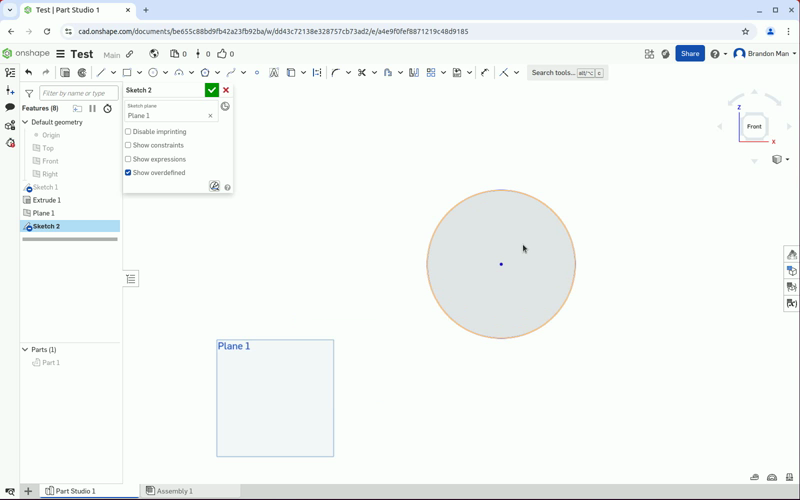
scroll(6)
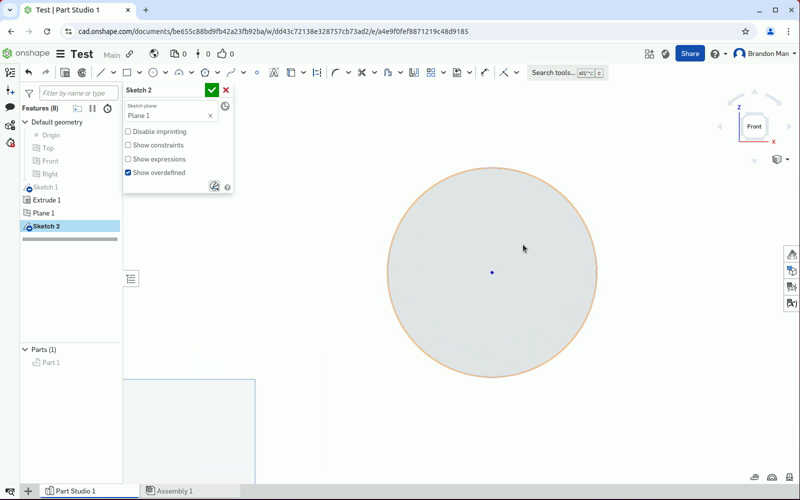
scroll(6)
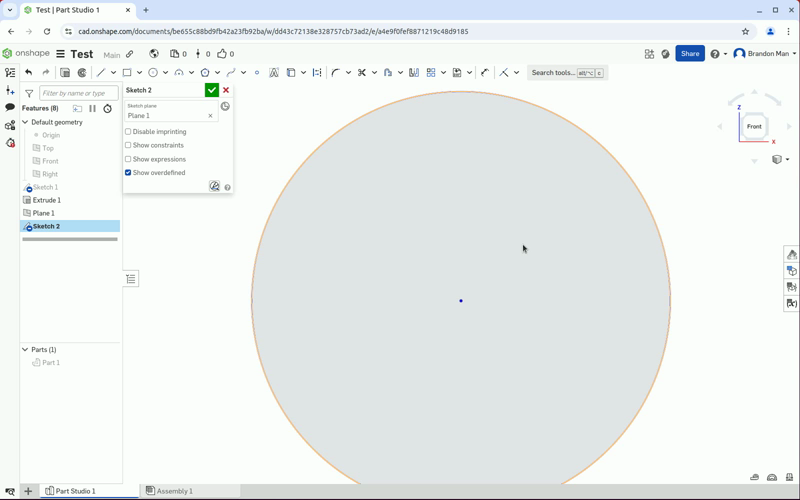
click(523, 244)
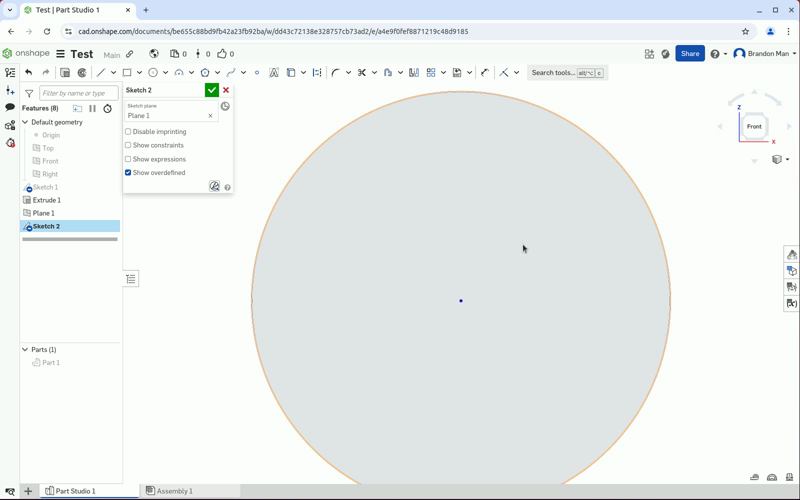
scroll(-6)
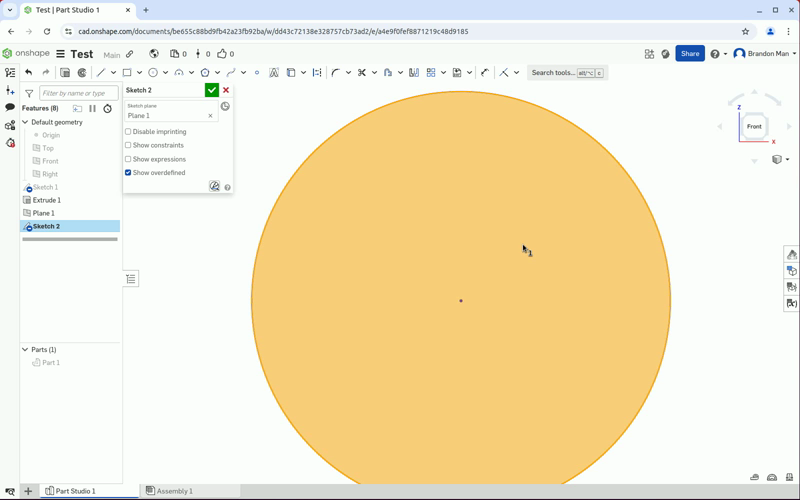
scroll(-6)
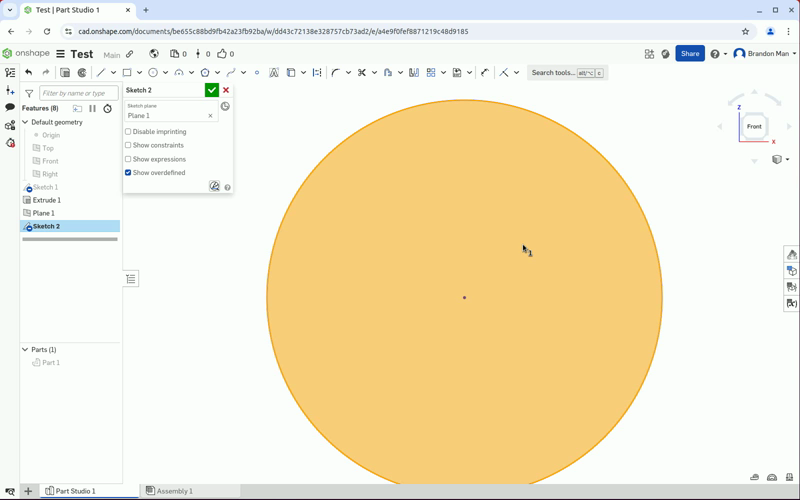
scroll(-6)
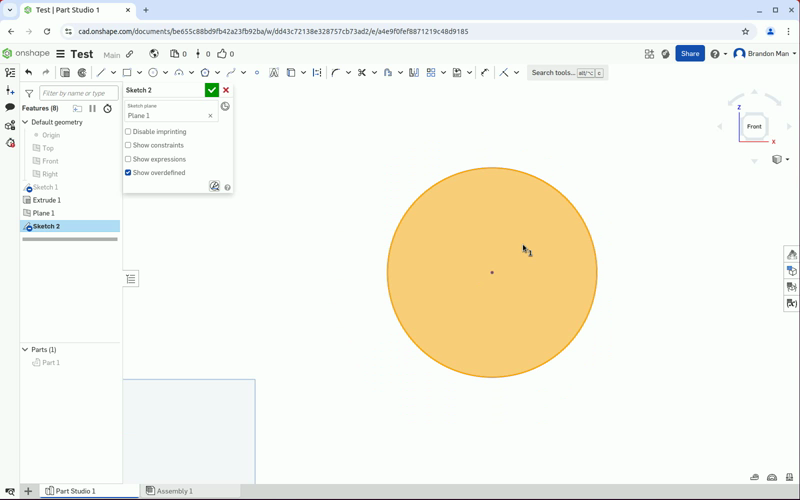
scroll(-6)
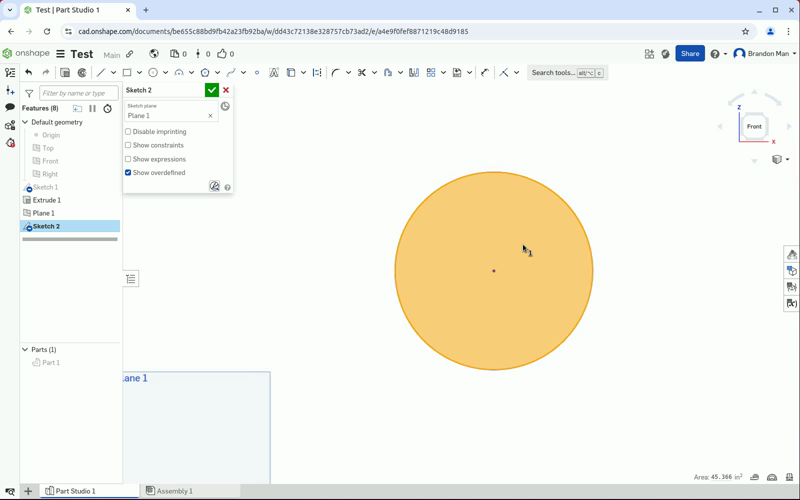
scroll(-6)
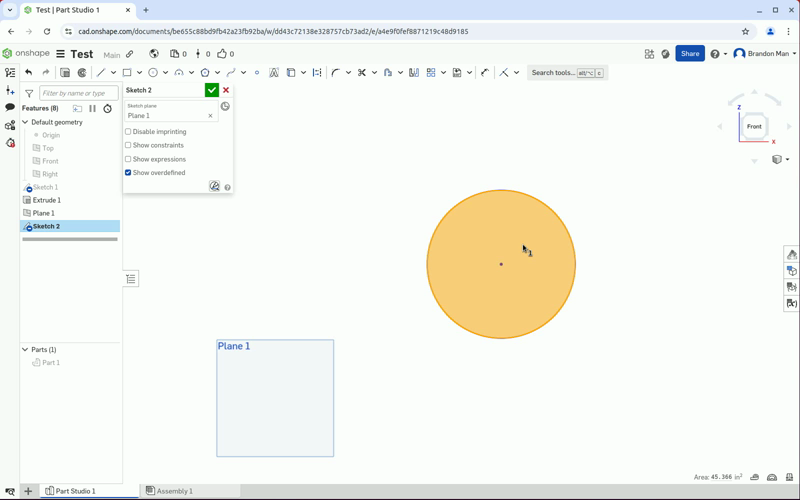
scroll(-6)
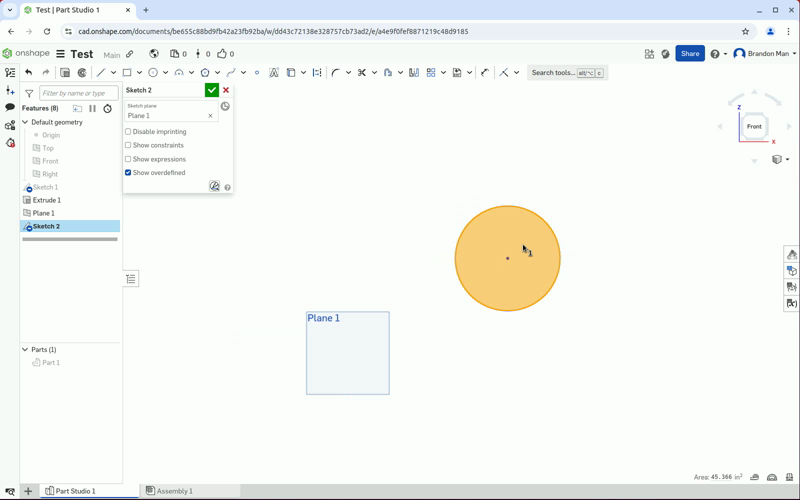
scroll(-6)
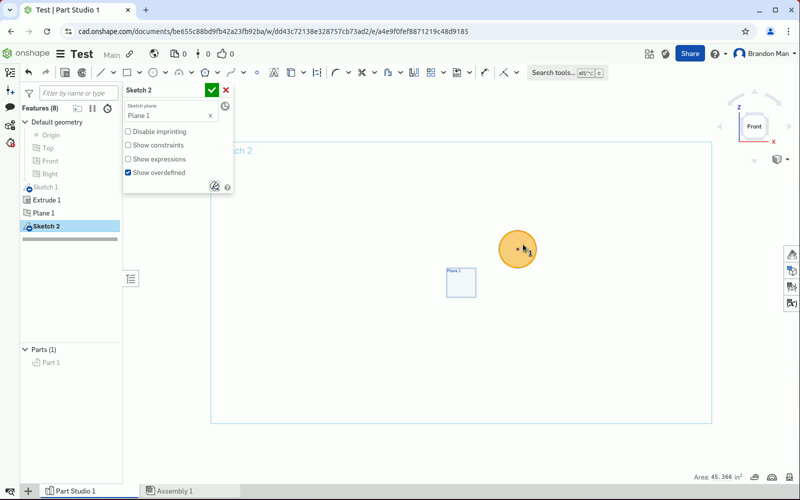
mouse_move(73, 352)
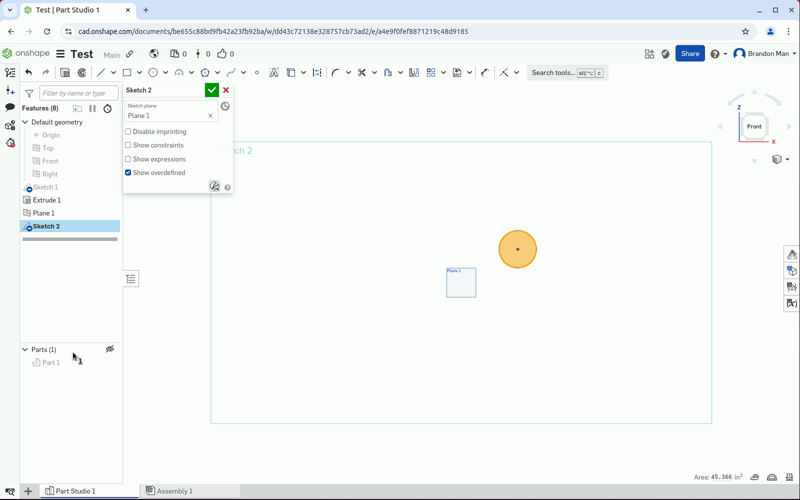
key(shift+y)
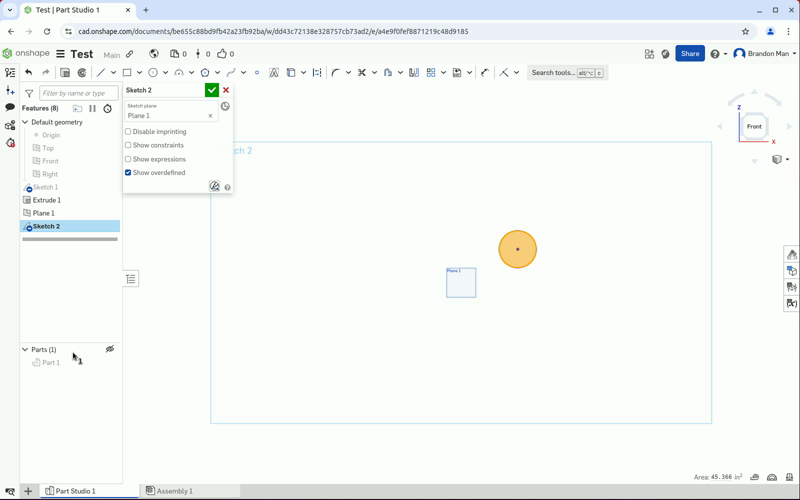
key(shift+e)
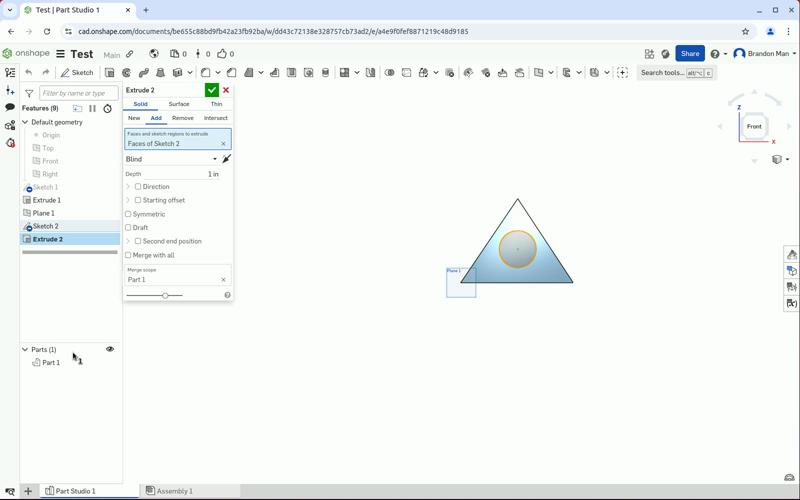
mouse_move(143, 106)
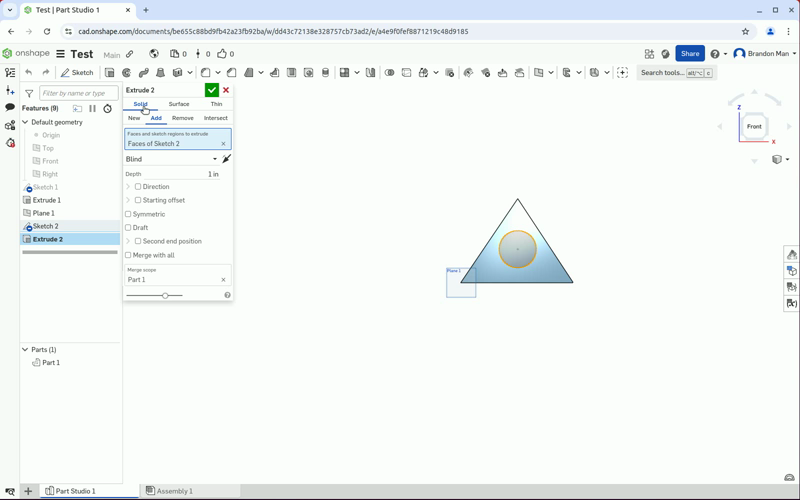
click(143, 106)
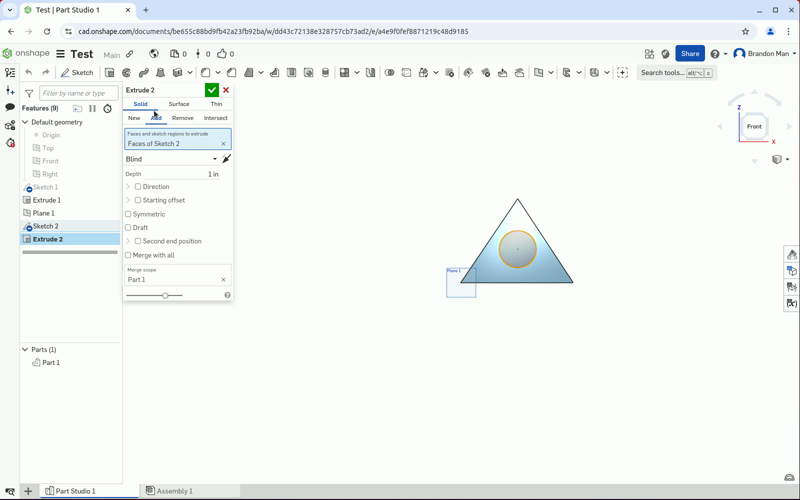
mouse_move(186, 120)
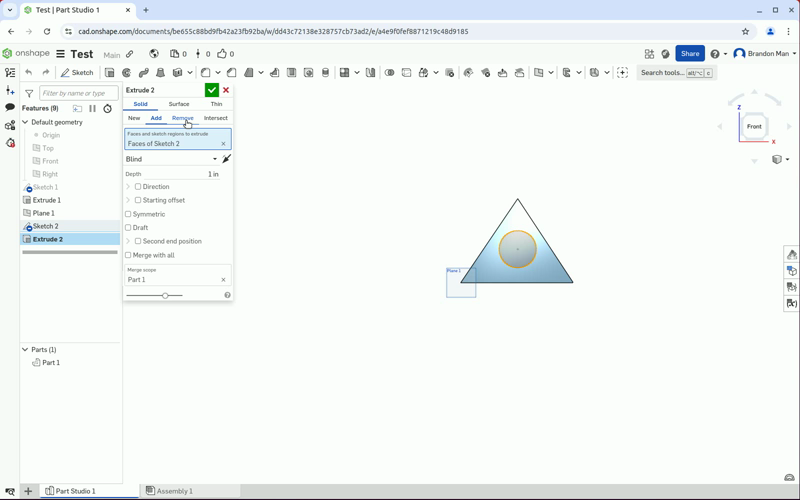
click(186, 120)
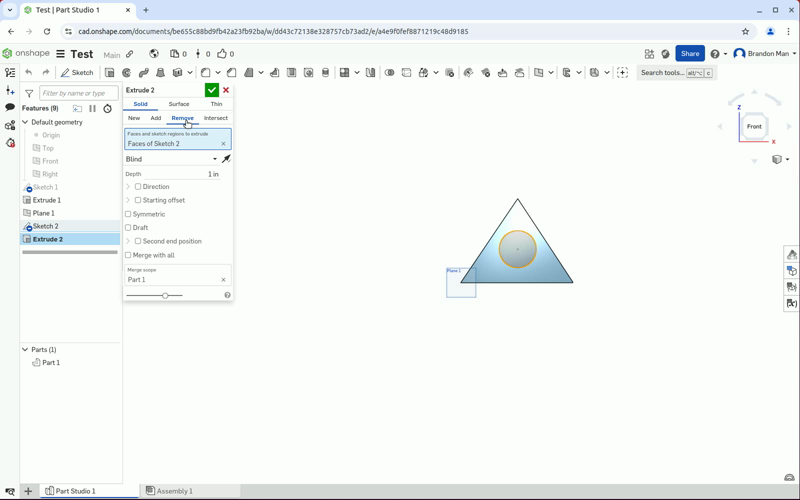
key(tab, 4)
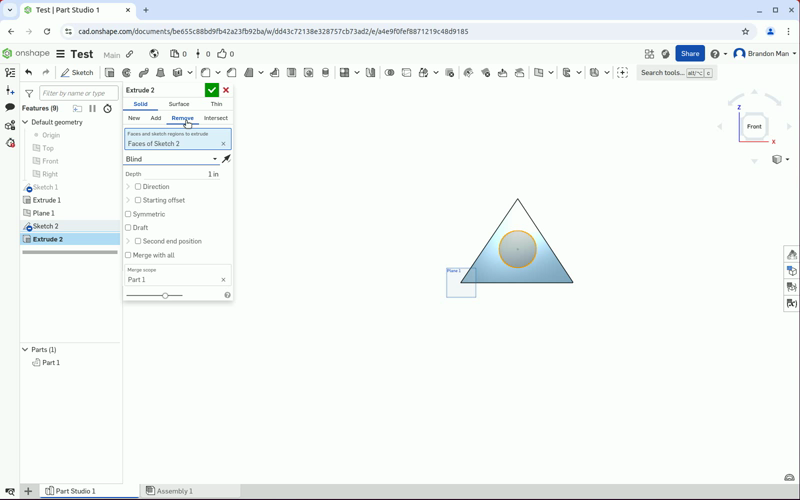
text(7.703)
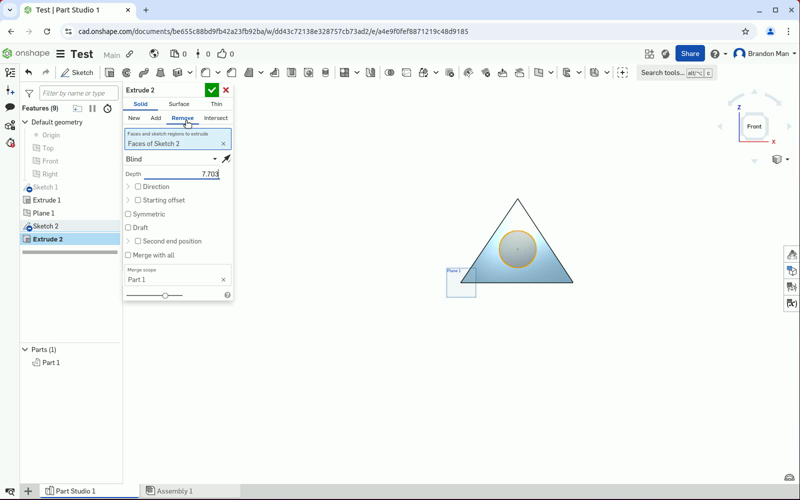
key(tab, 6)
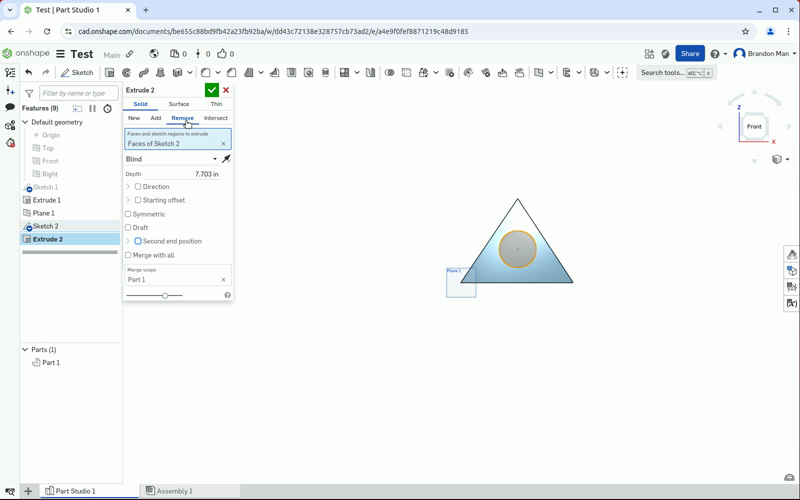
key(space)
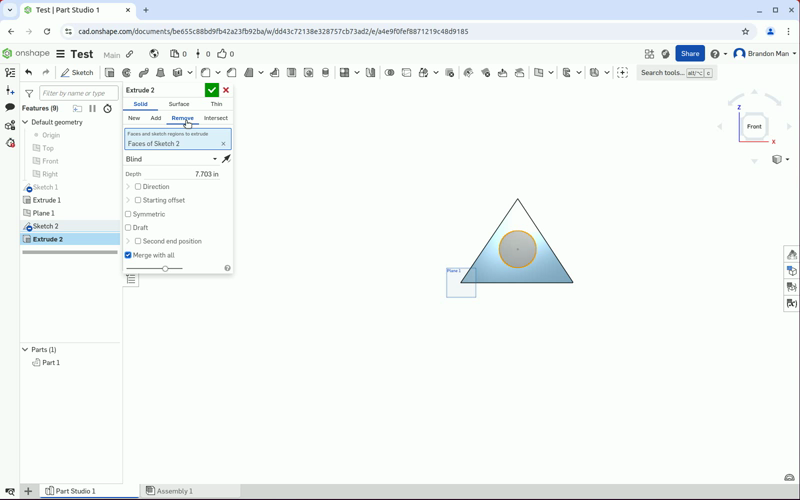
key(enter)
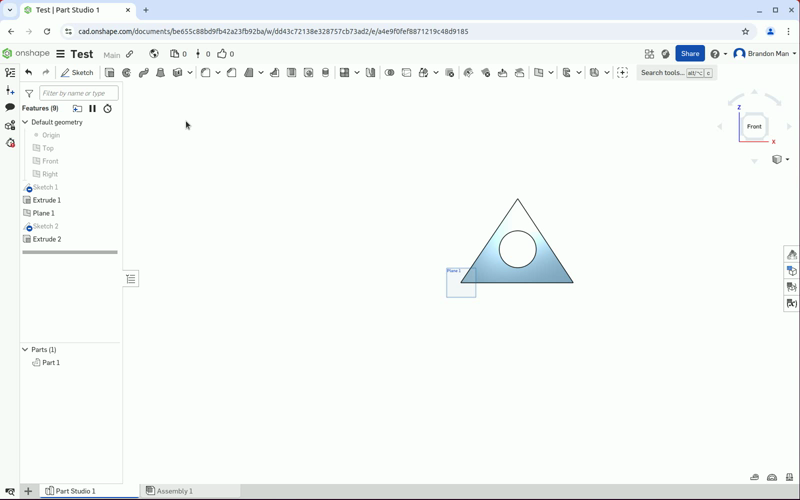
key(shift+h)
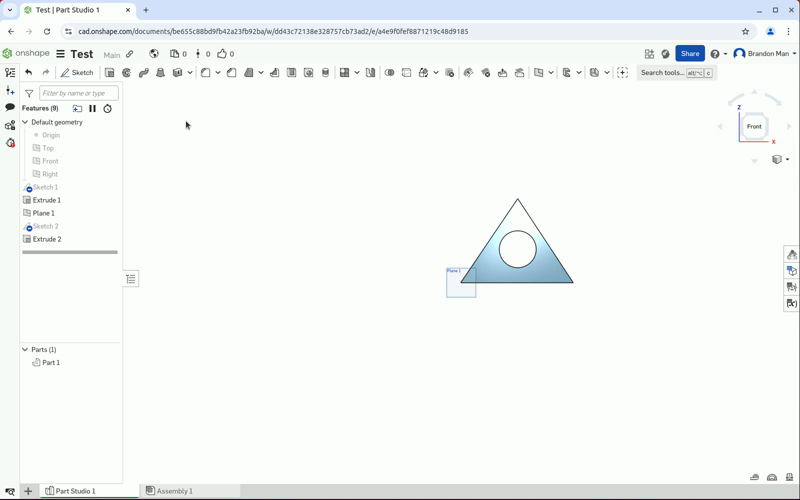
key(shift+h)
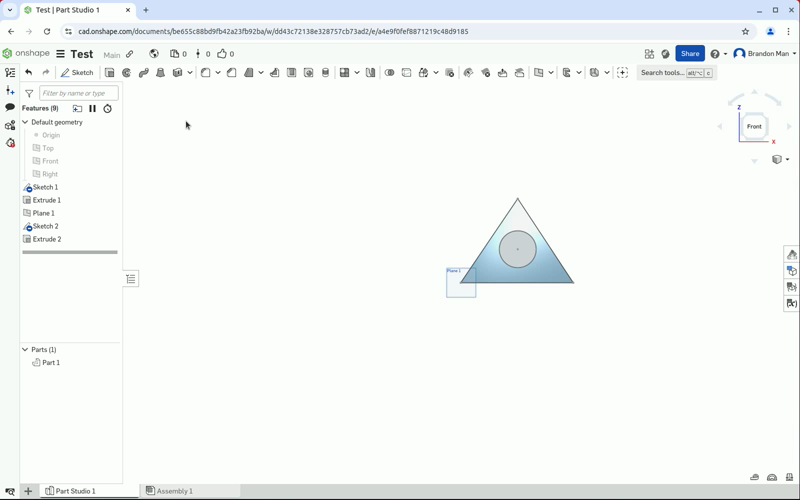
key(shift+7)
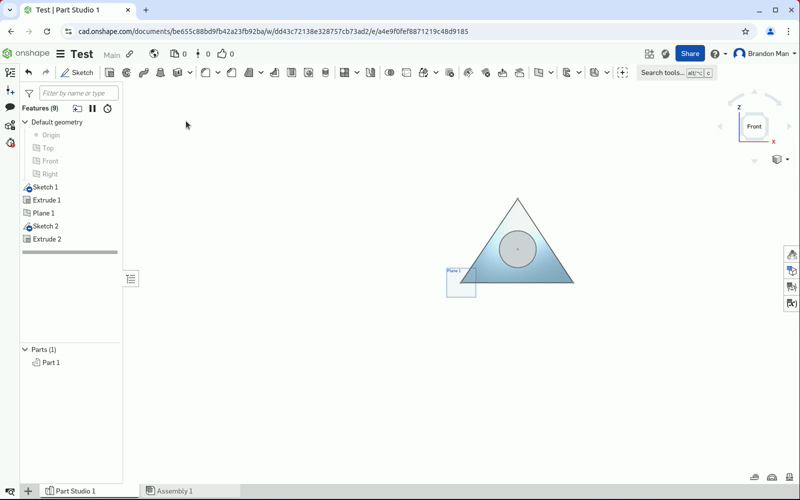
key(left, 2)
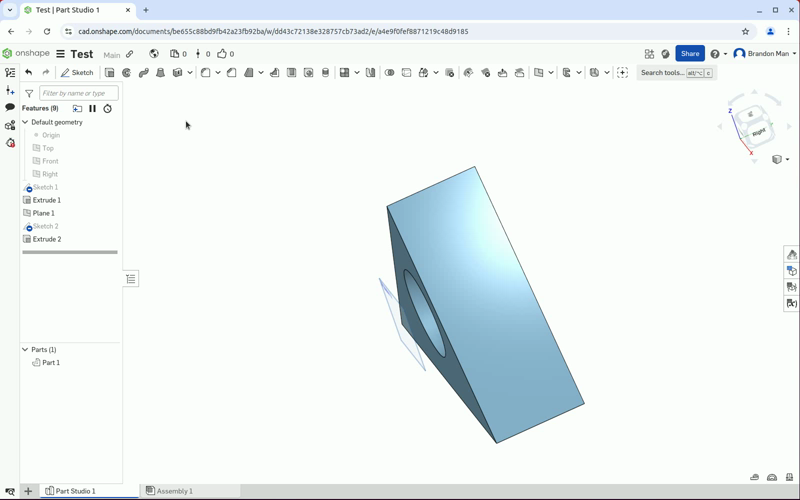
key(down, 2)
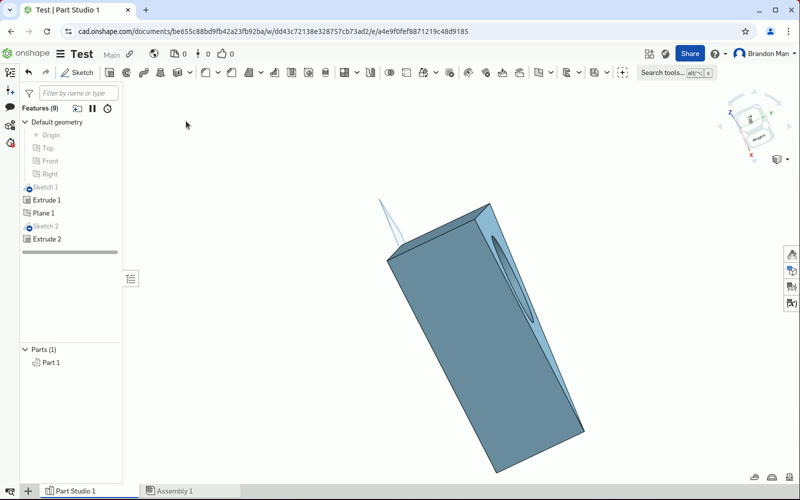
key(up, 2)
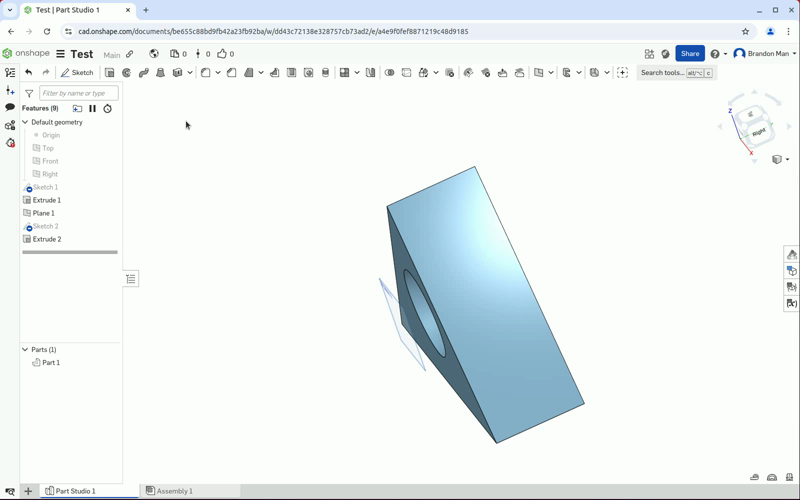
key(right, 2)
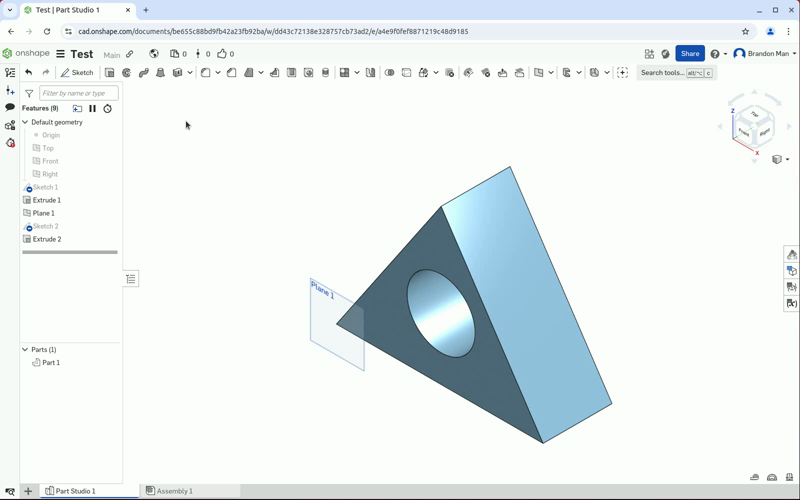
mouse_move(73, 189)
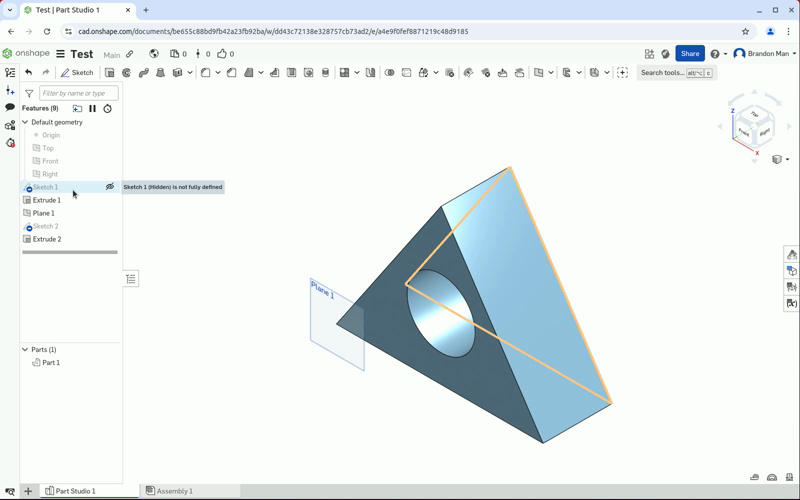
click(73, 189)